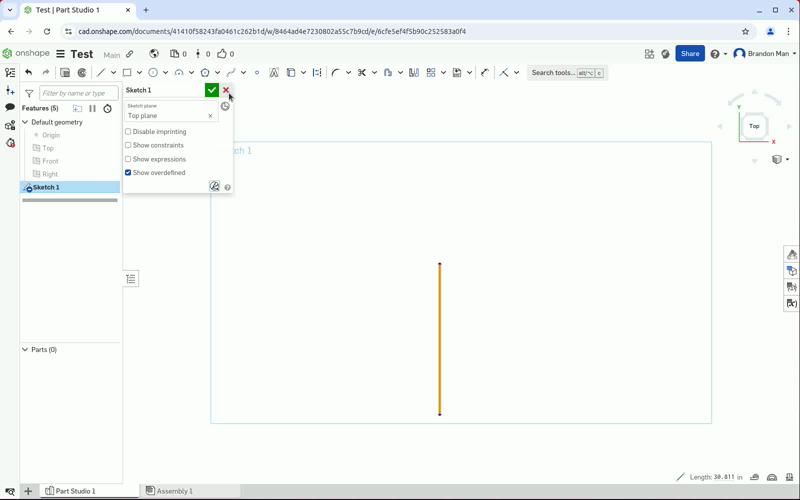
key(shift+h)
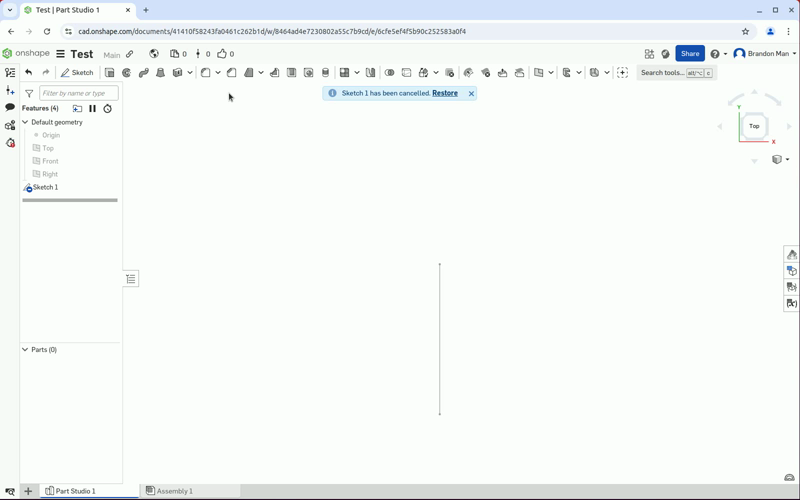
mouse_move(73, 352)
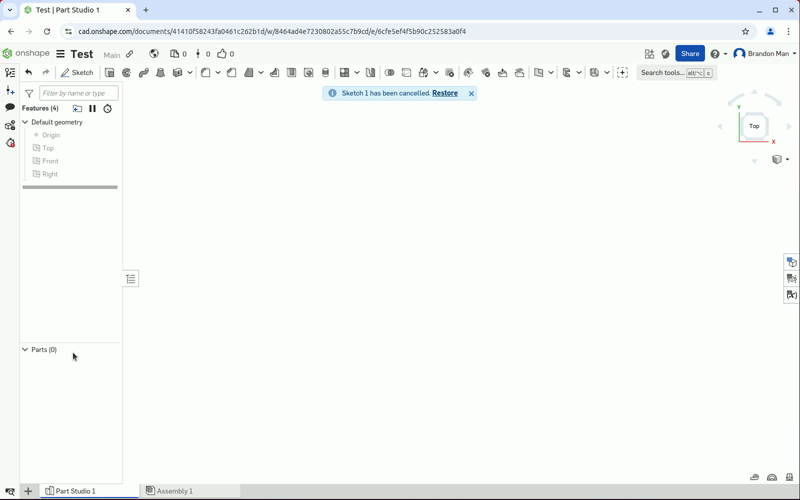
key(y)
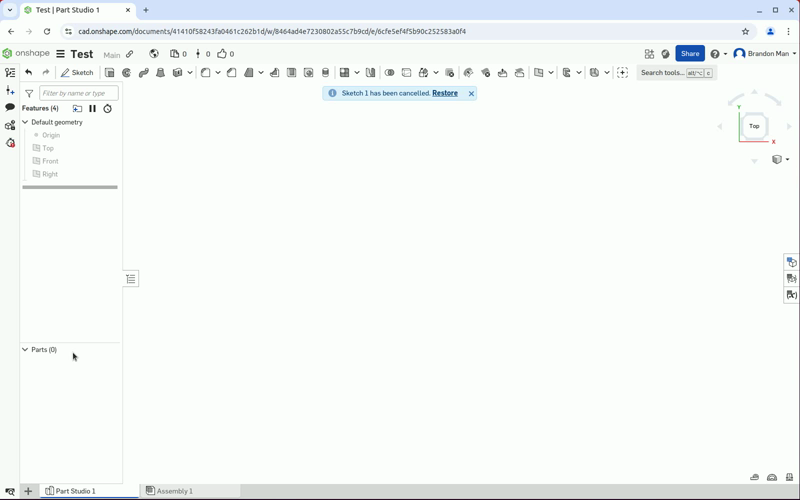
key(shift+p)
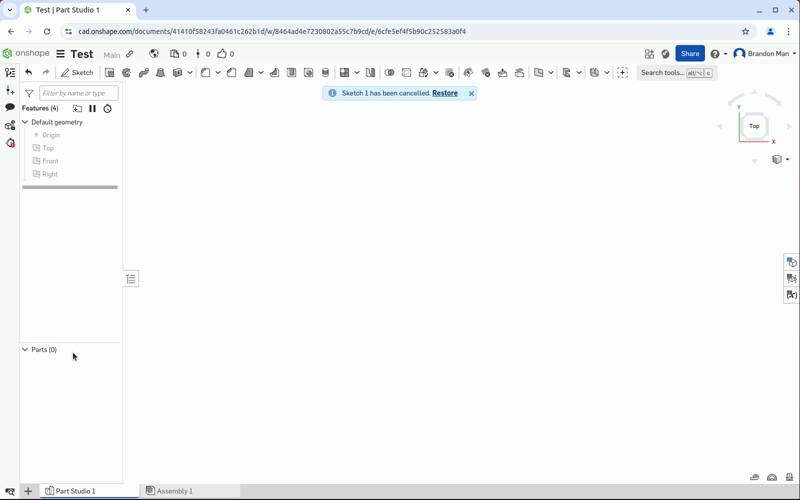
key(space)
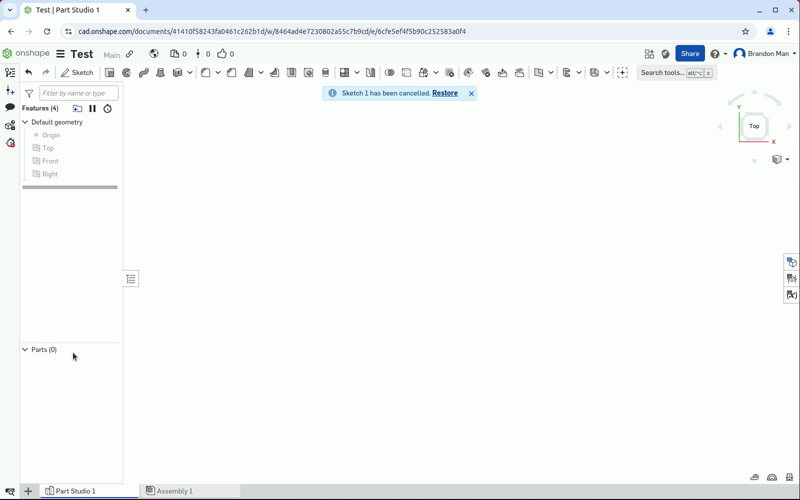
key_down(shift)
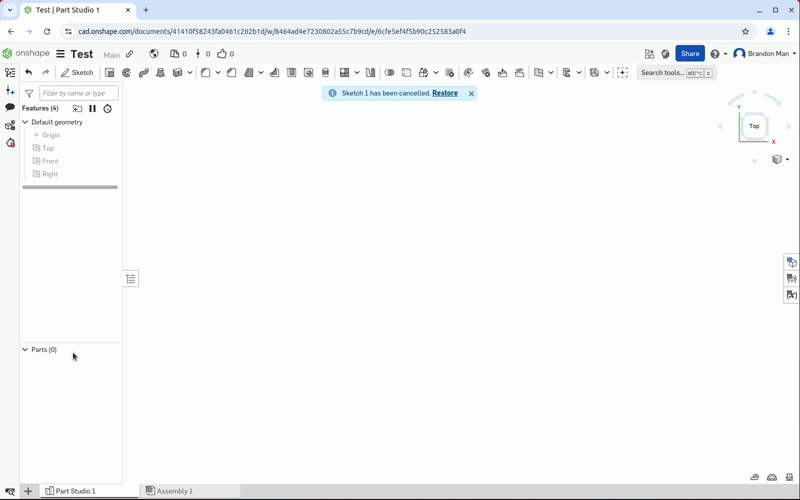
key(up)
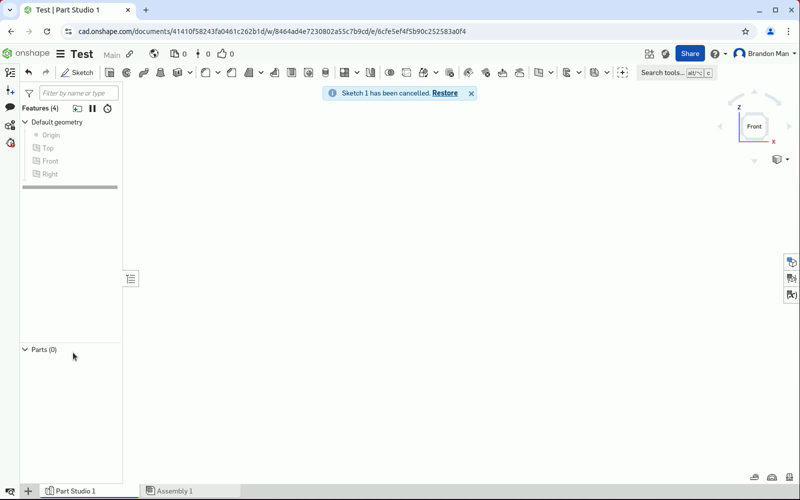
key_up(shift)
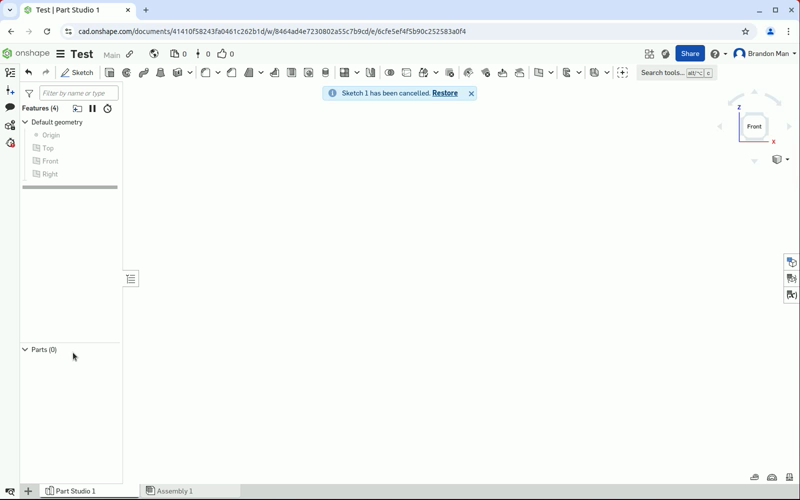
mouse_move(73, 352)
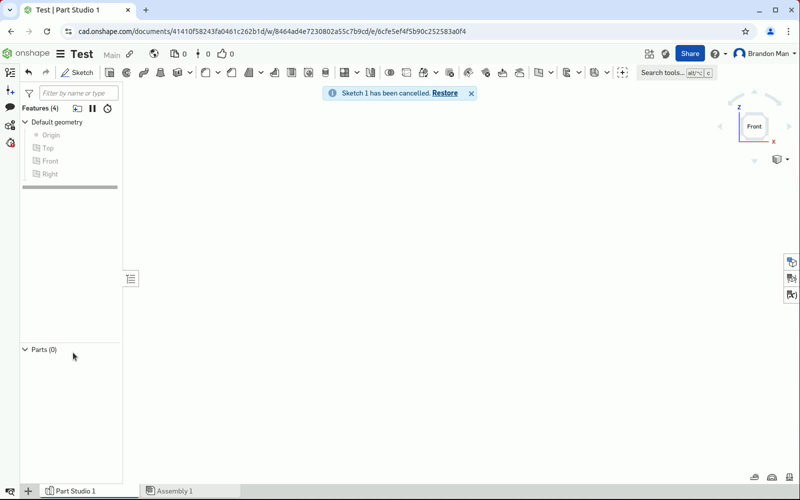
key(shift+y)
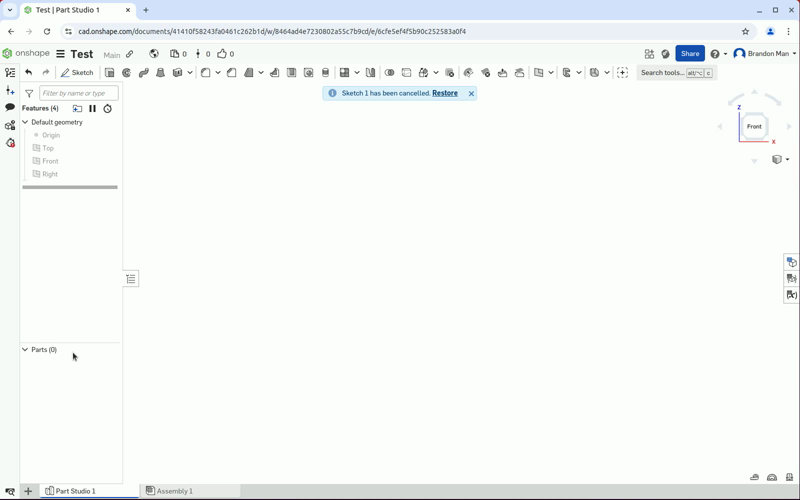
key(shift+s)
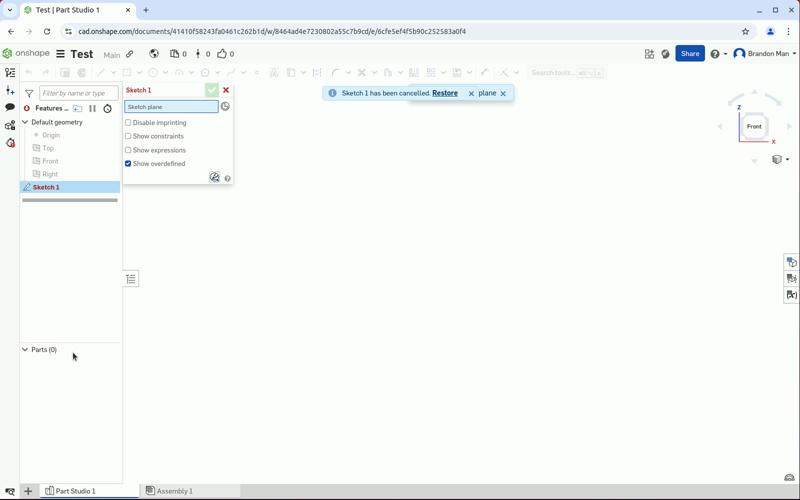
mouse_move(73, 163)
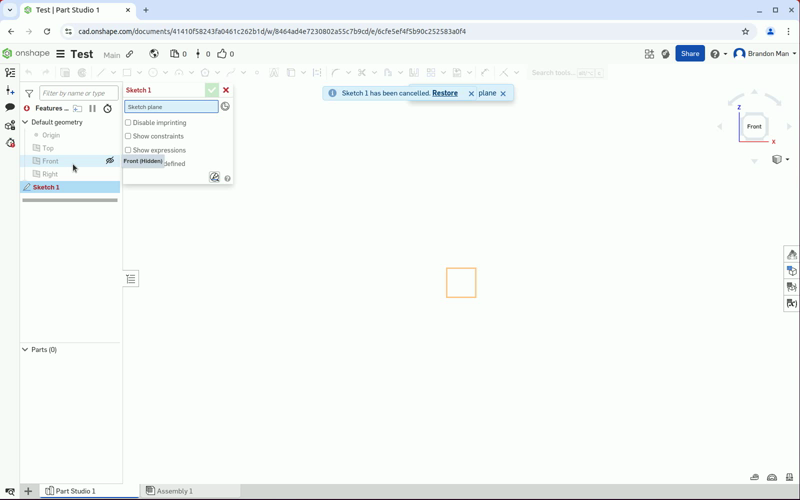
click(73, 163)
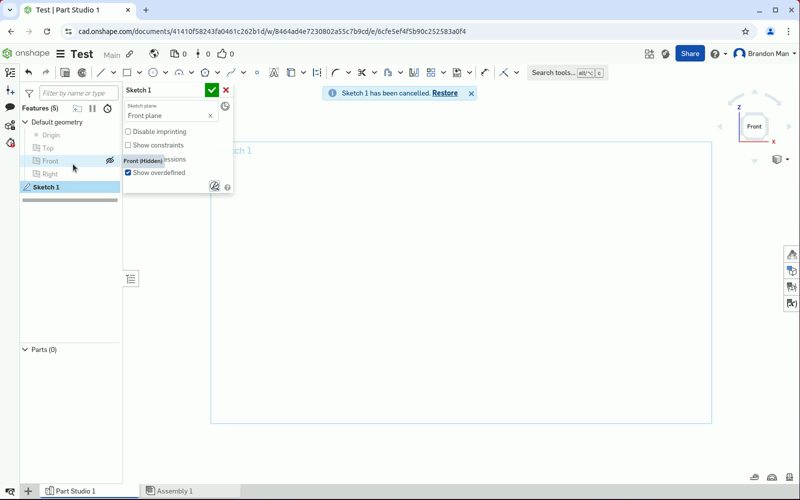
mouse_move(73, 352)
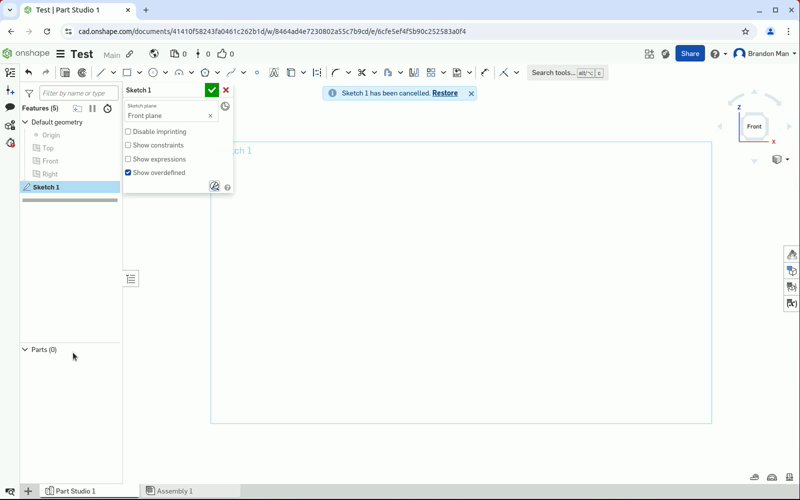
key(y)
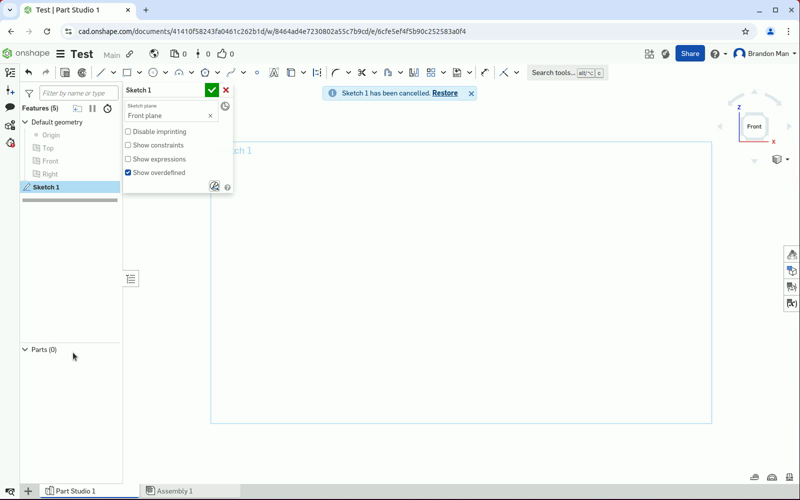
key(l)
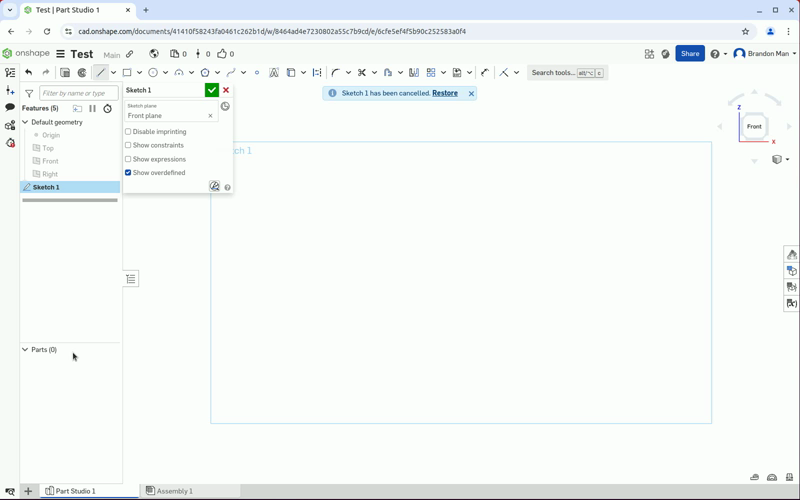
key_down(shift)
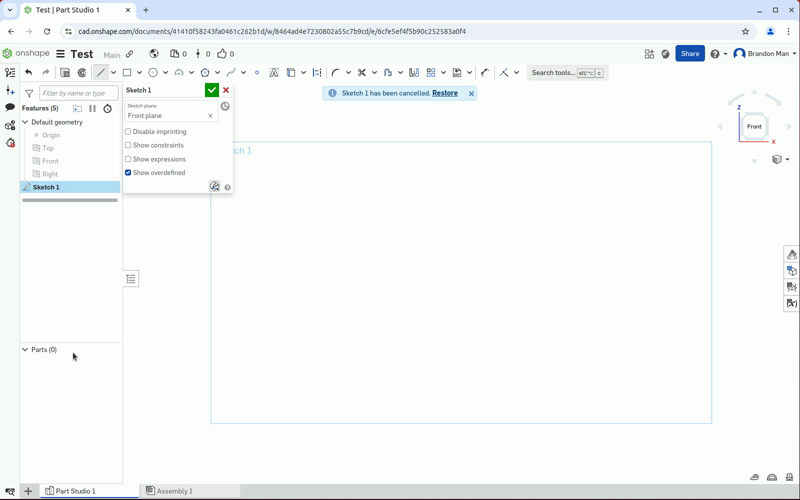
mouse_move(359, 330)
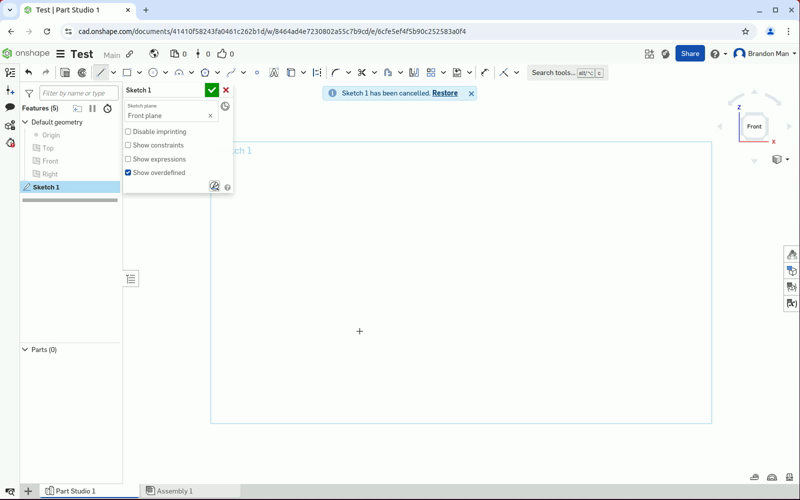
click(359, 330)
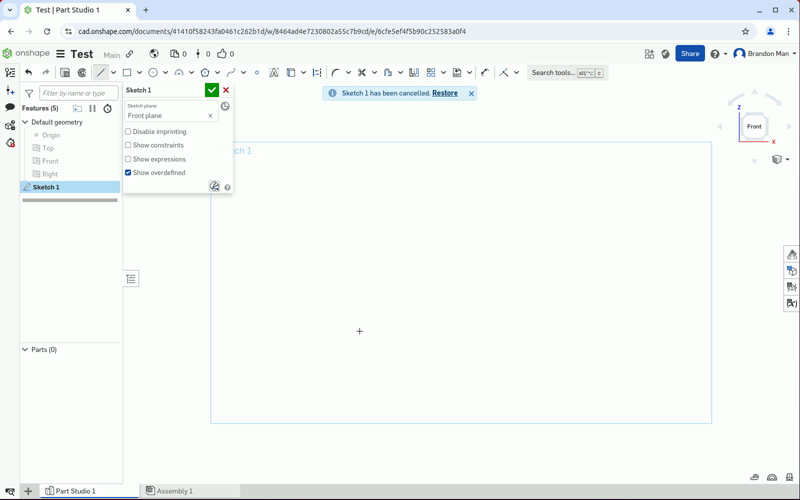
key_up(shift)
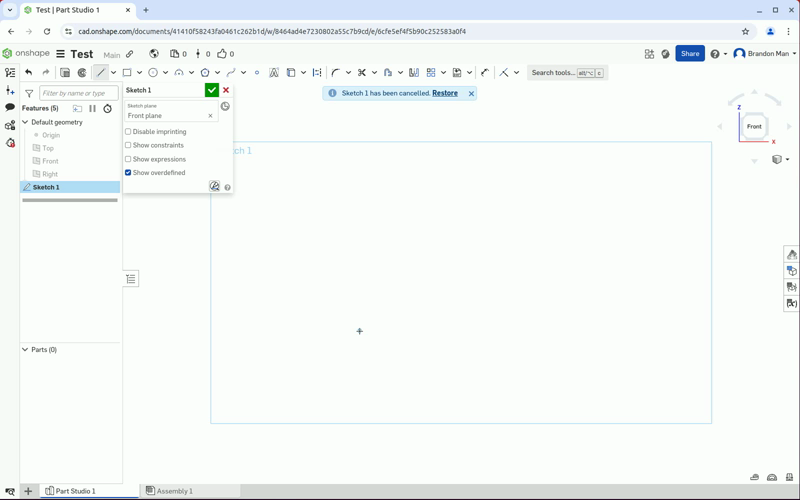
key_down(shift)
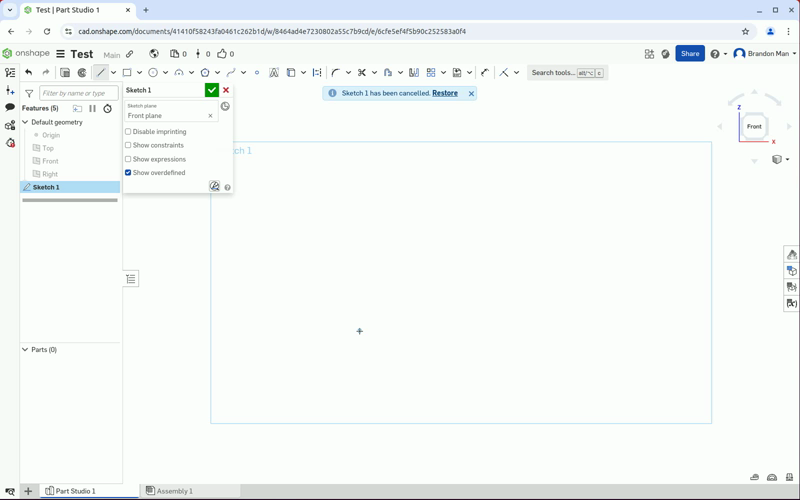
mouse_move(572, 330)
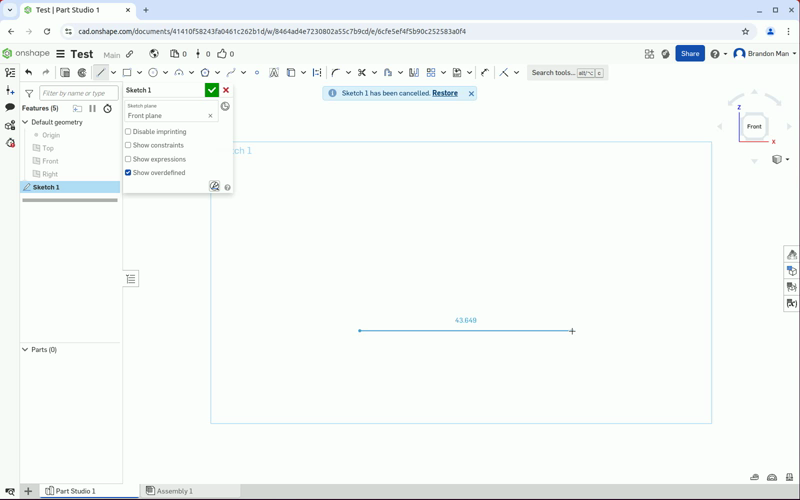
click(572, 330)
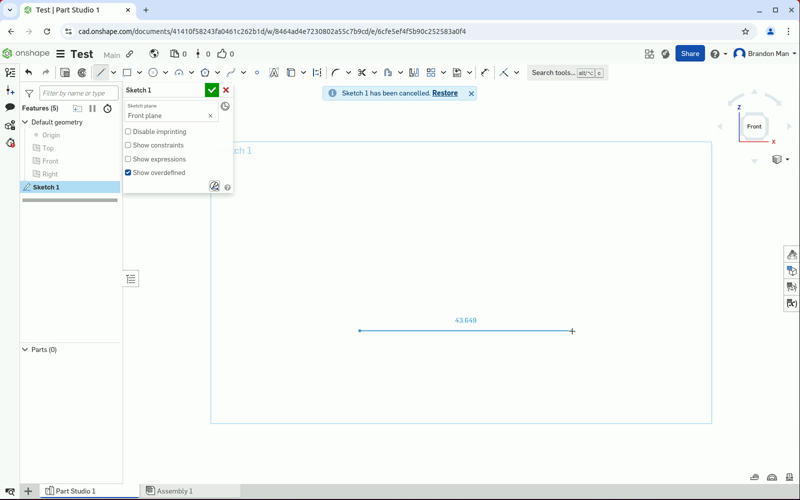
key_up(shift)
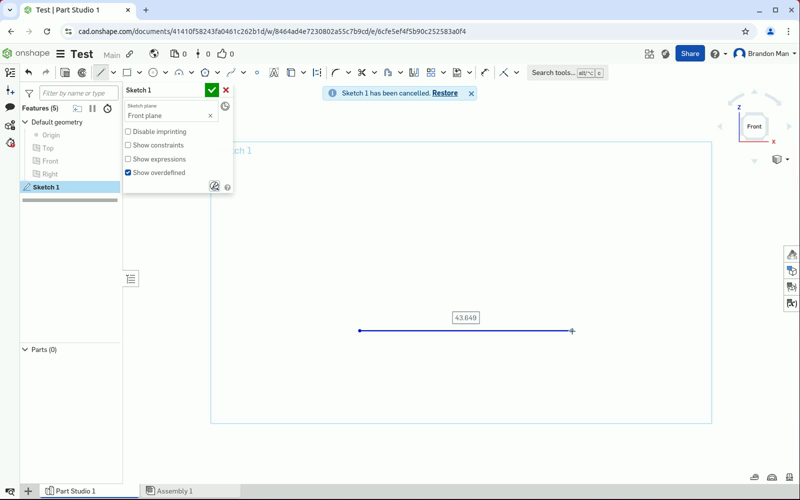
key_down(shift)
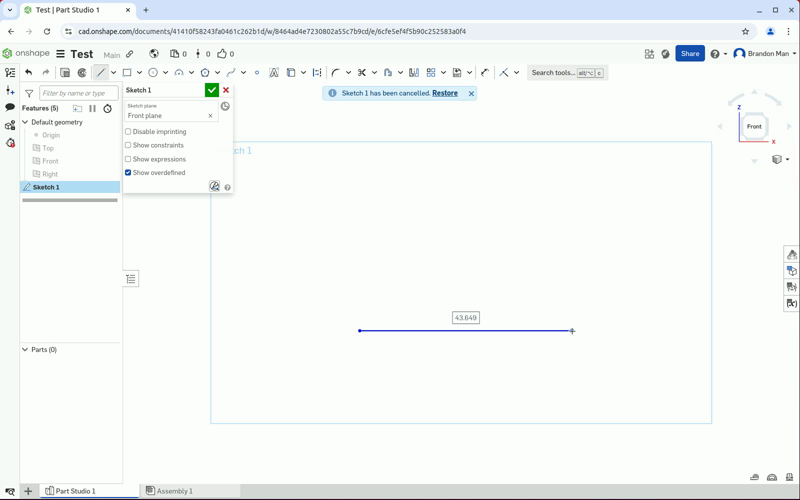
mouse_move(467, 277)
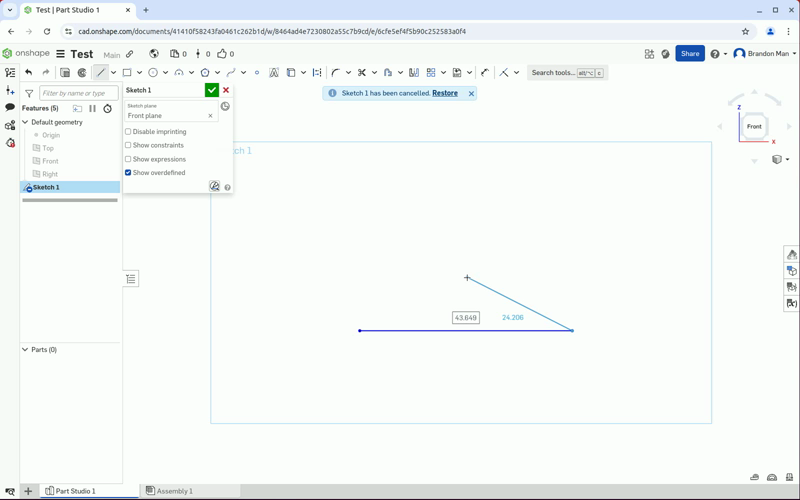
click(467, 277)
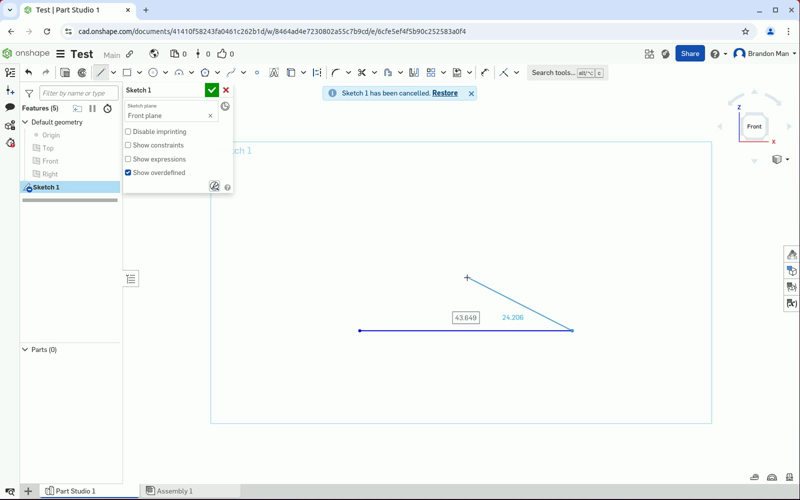
key_up(shift)
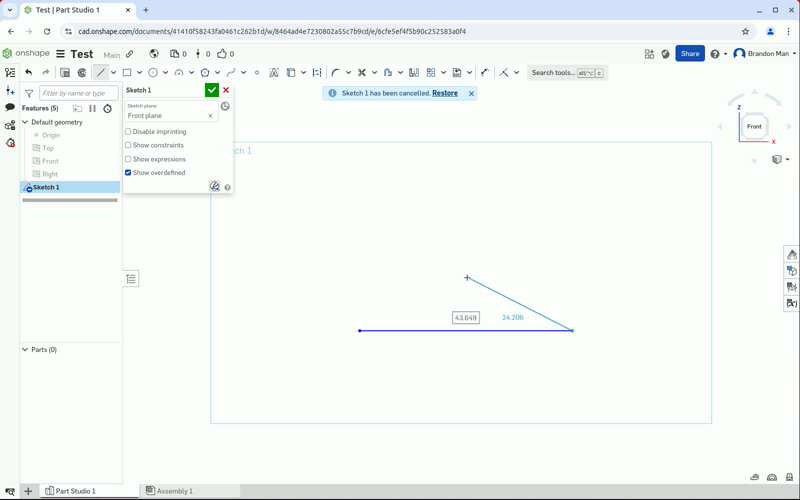
key_down(shift)
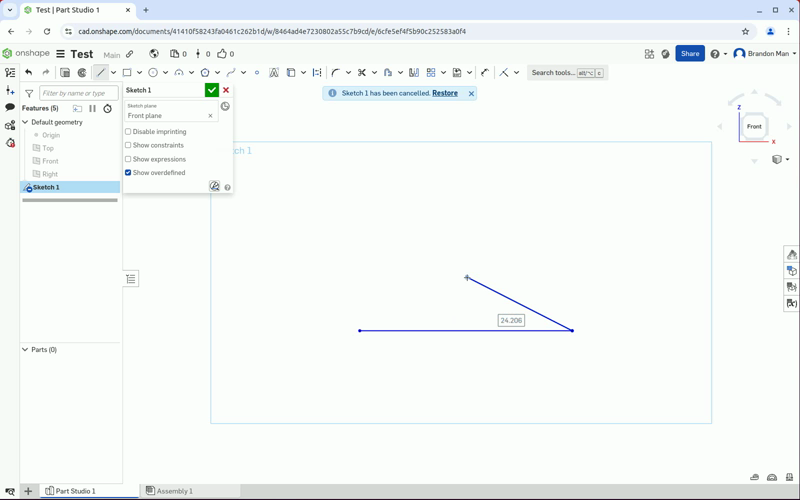
mouse_move(359, 223)
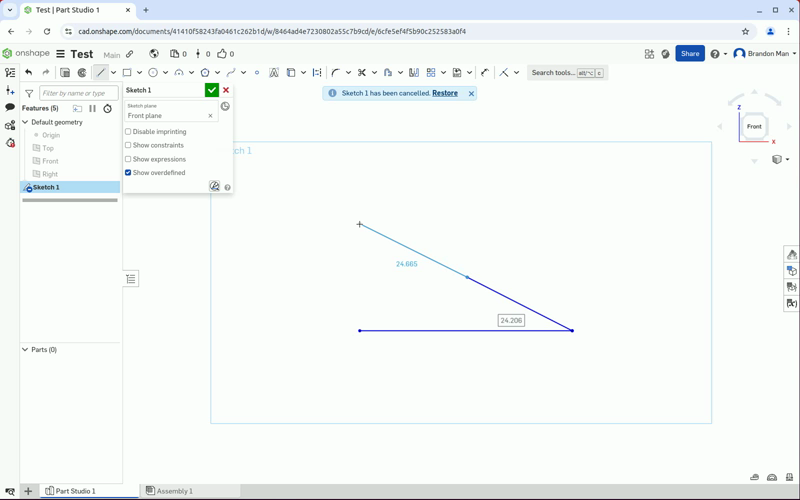
click(359, 223)
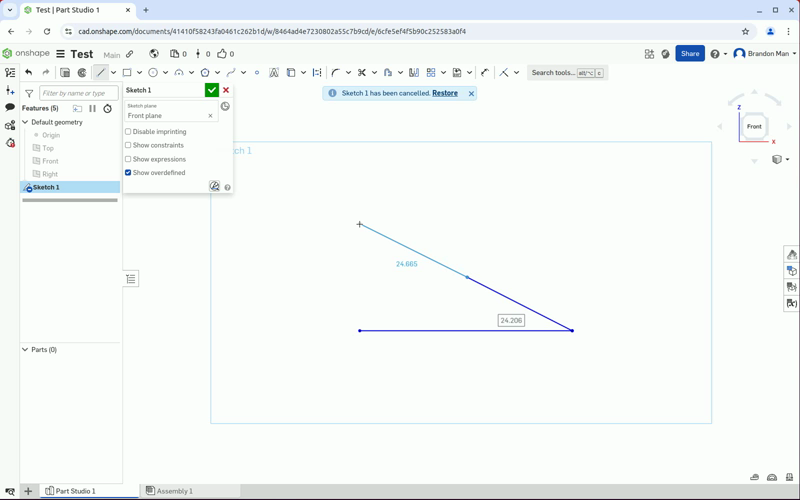
key_up(shift)
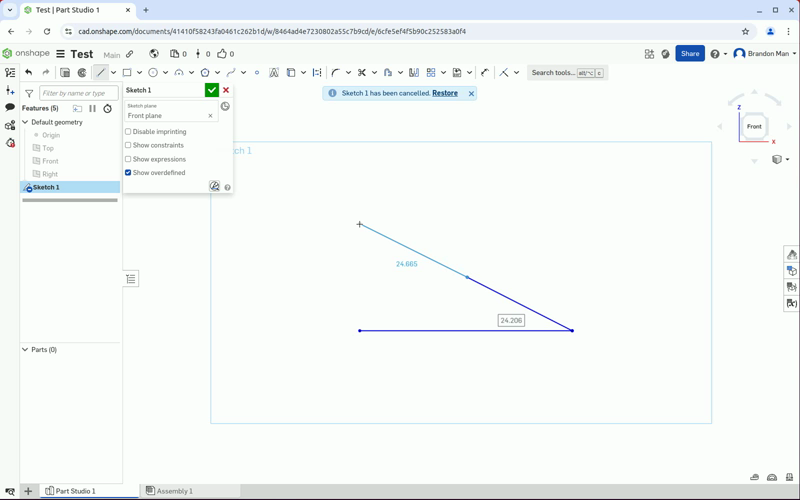
key_down(shift)
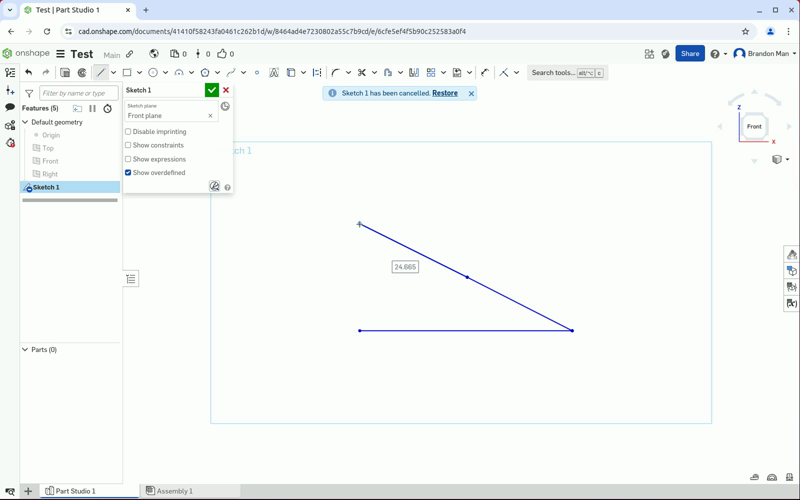
mouse_move(389, 223)
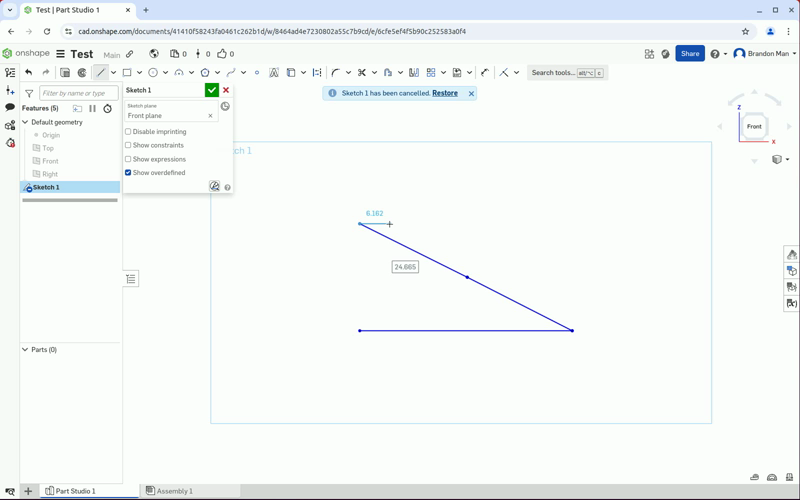
mouse_move(359, 277)
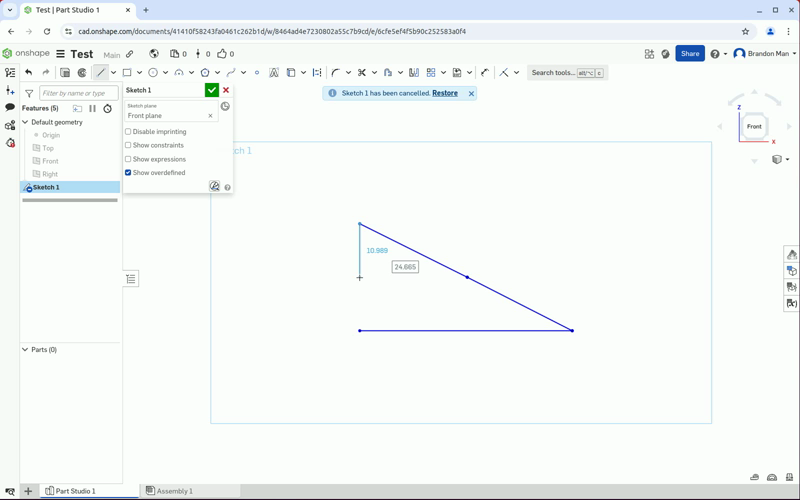
click(359, 277)
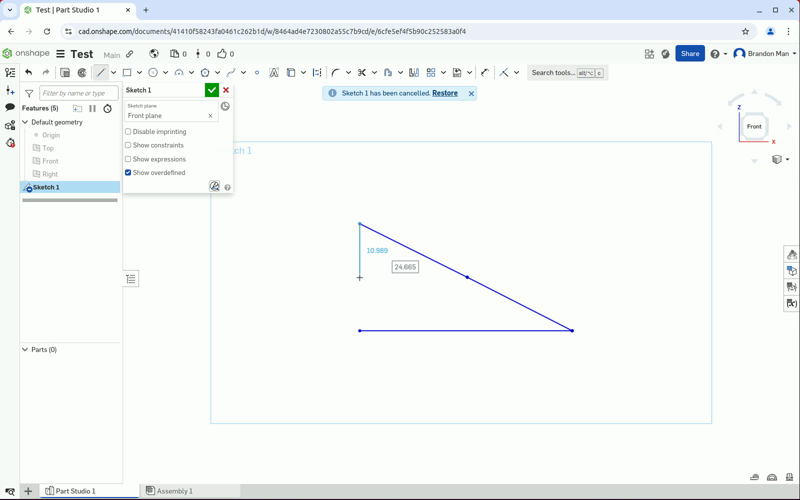
key_up(shift)
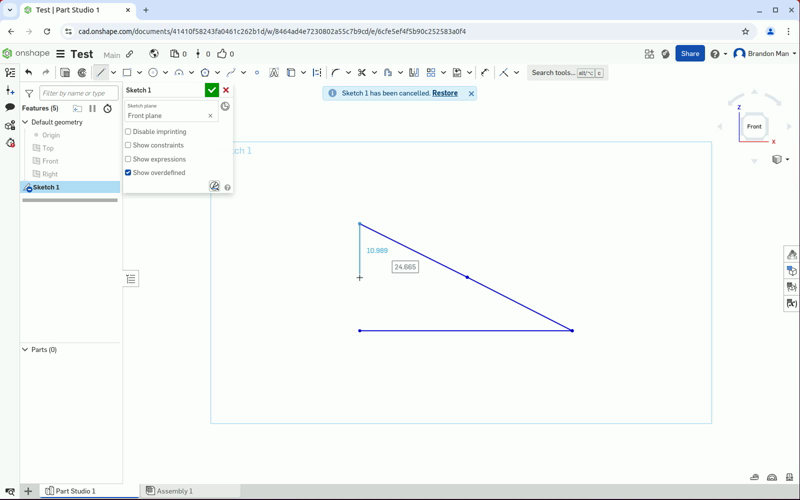
mouse_move(389, 277)
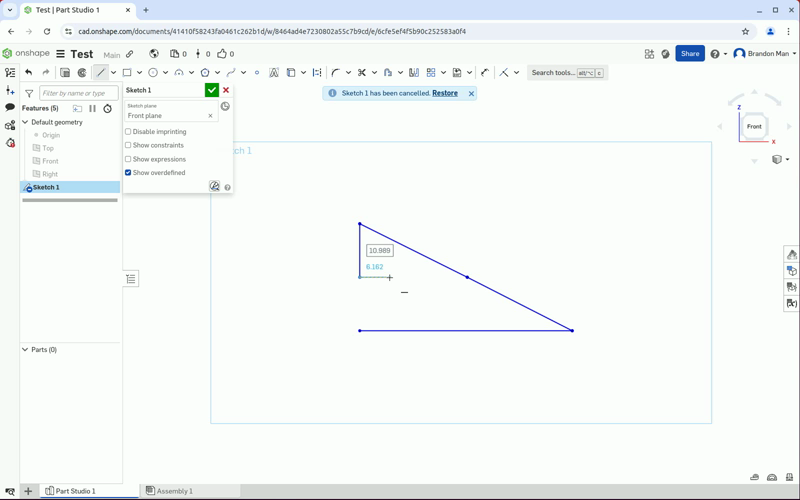
key_down(shift)
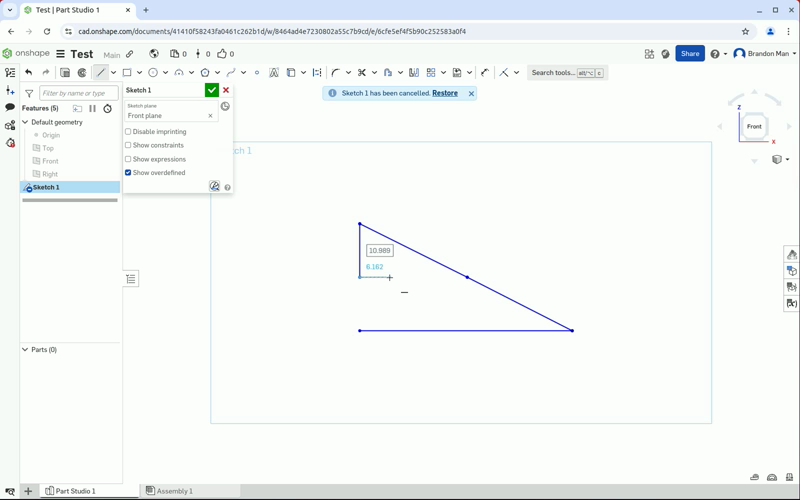
mouse_move(359, 330)
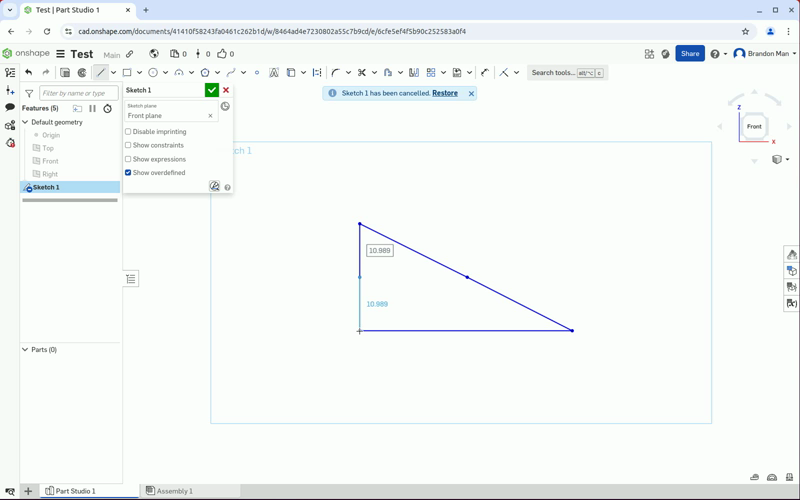
key_up(shift)
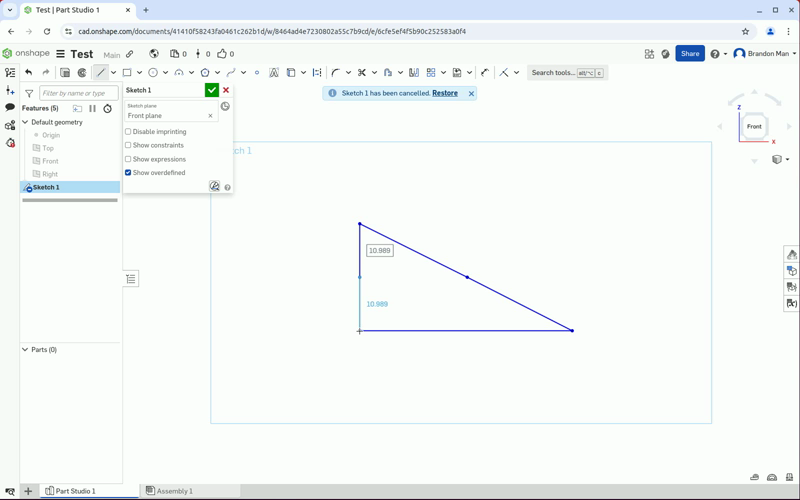
click(359, 330)
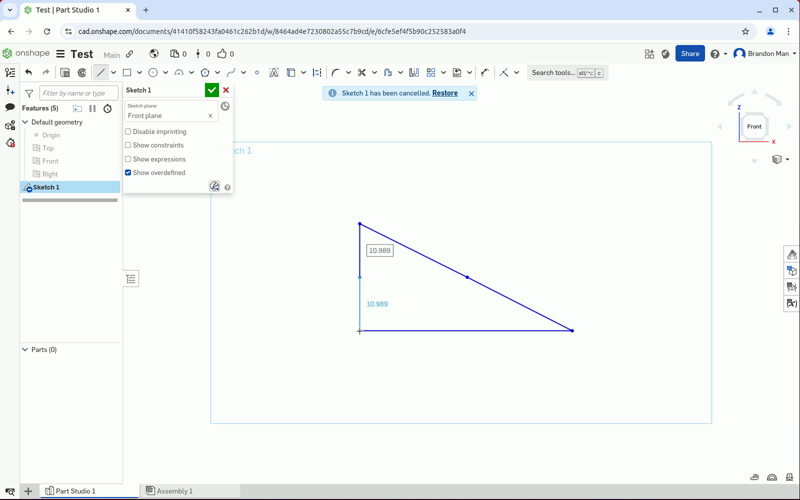
key(esc)
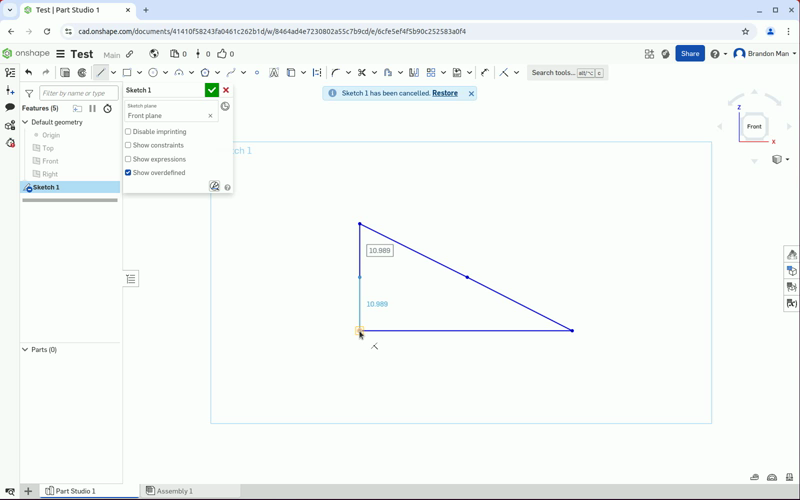
mouse_move(374, 251)
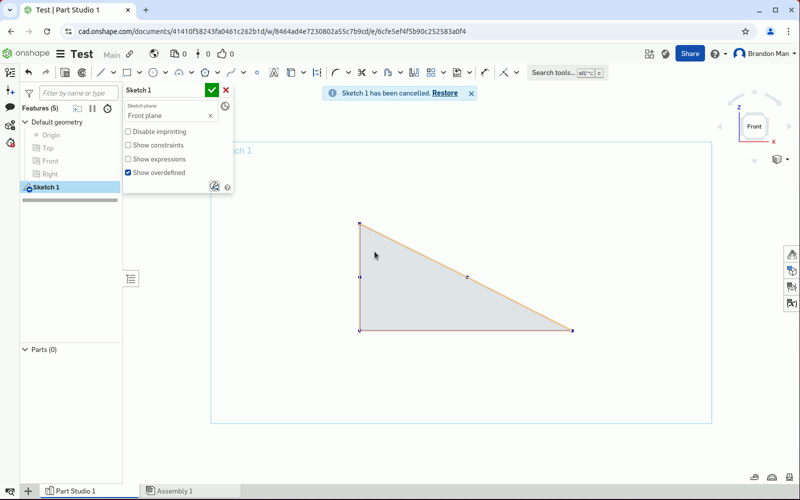
click(374, 251)
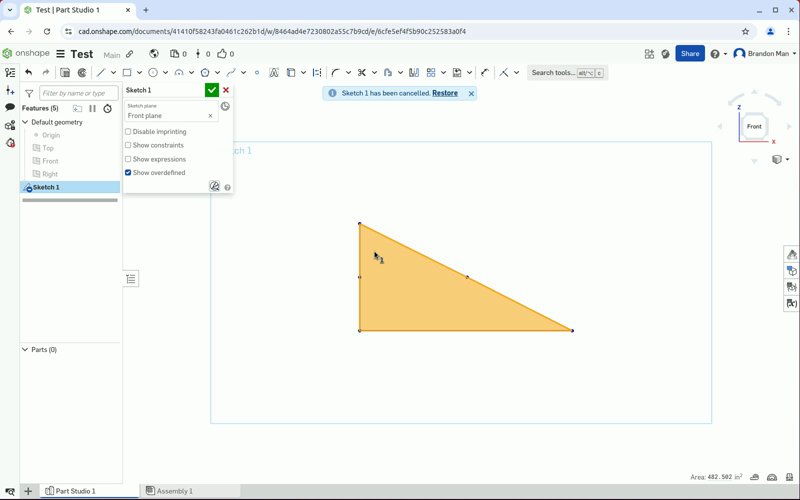
mouse_move(73, 352)
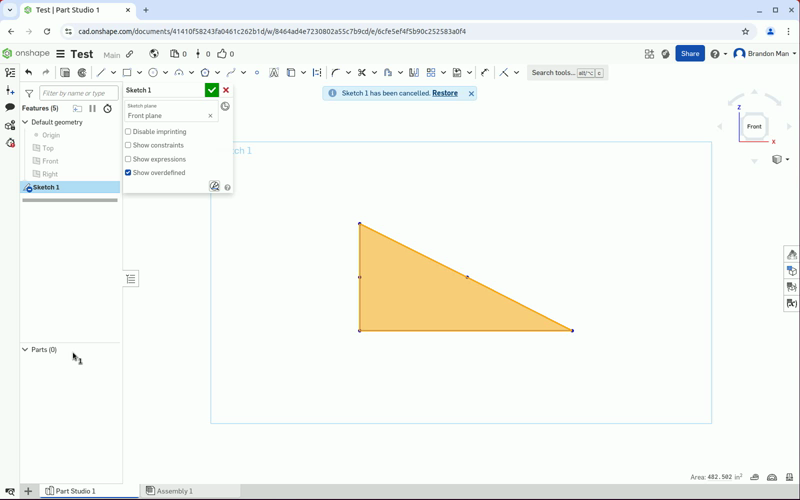
key(shift+y)
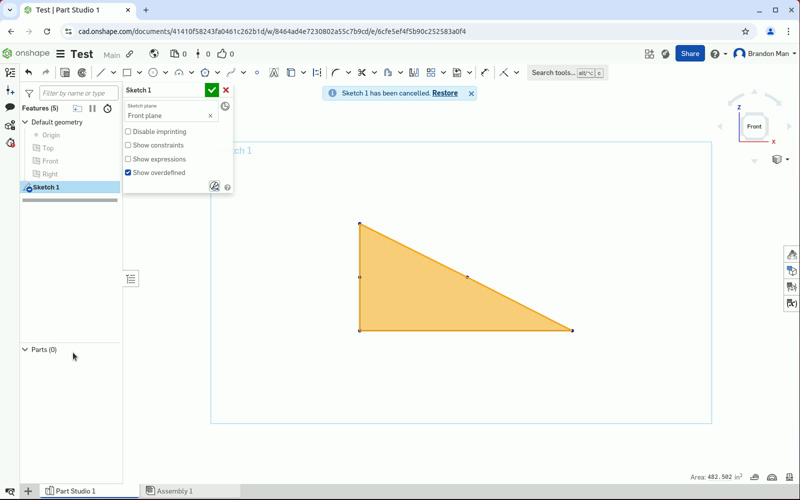
key(shift+e)
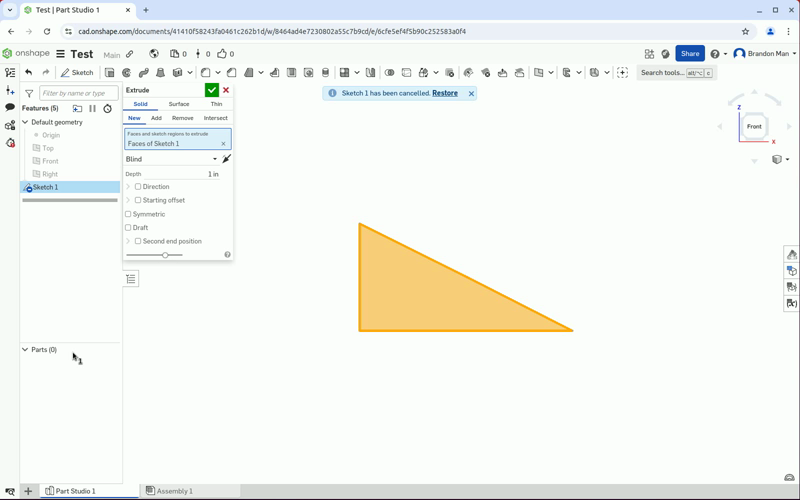
mouse_move(143, 106)
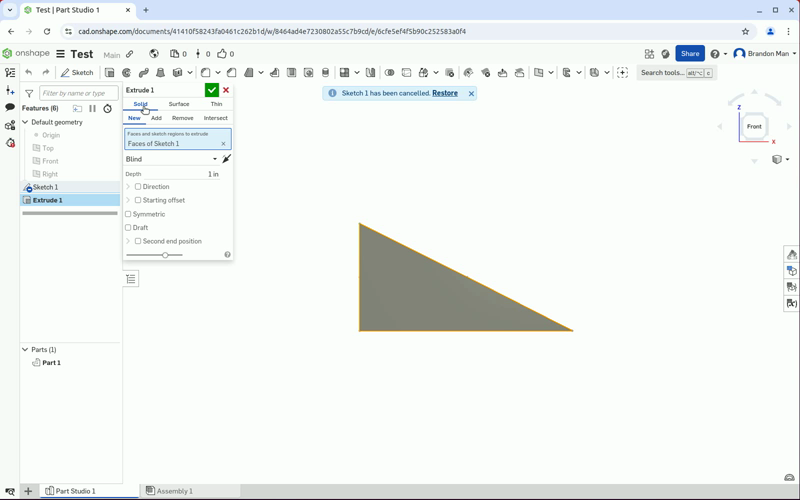
click(143, 106)
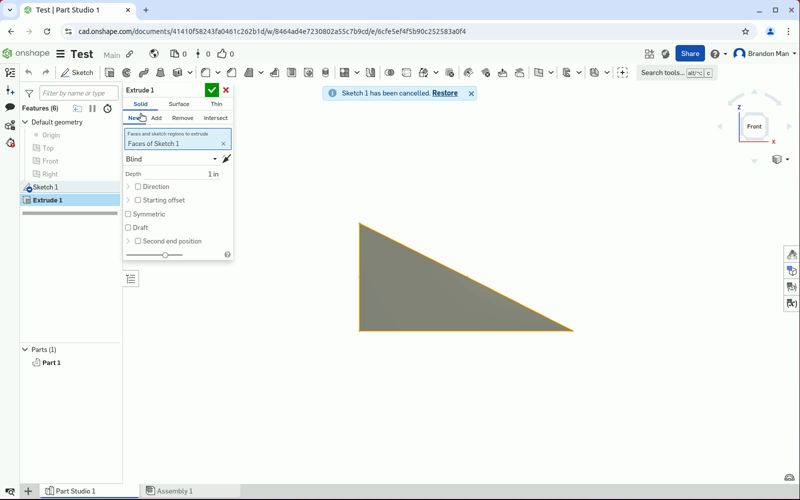
mouse_move(137, 120)
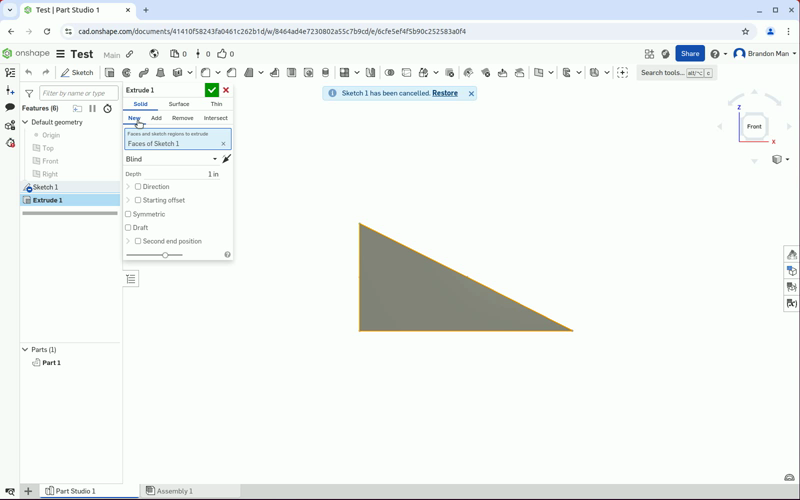
click(137, 120)
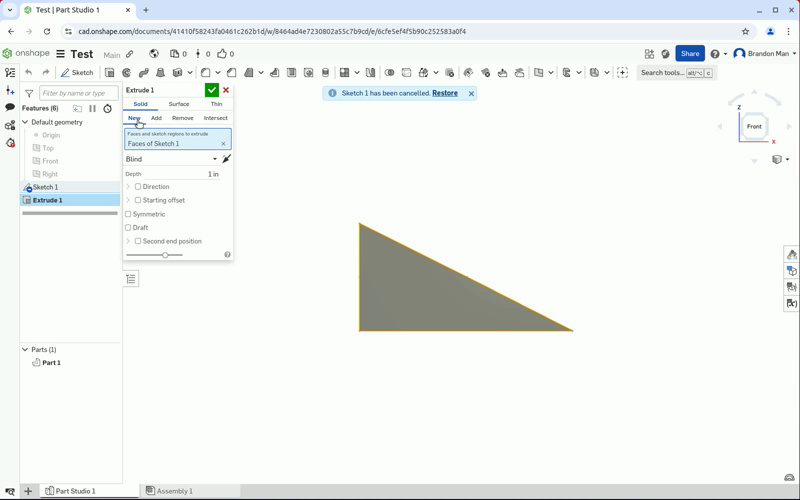
key(tab, 4)
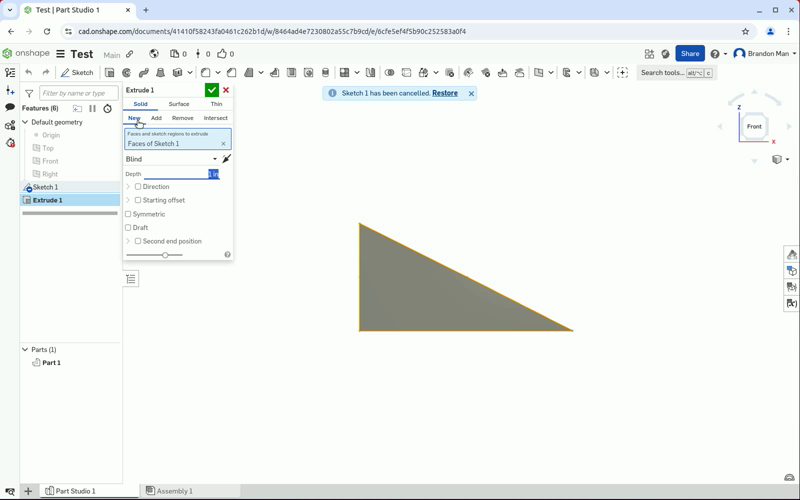
text(13.239)
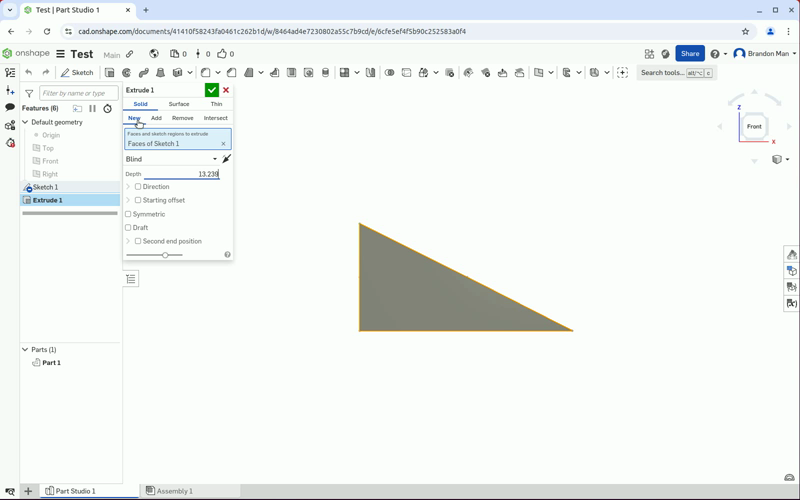
key(enter)
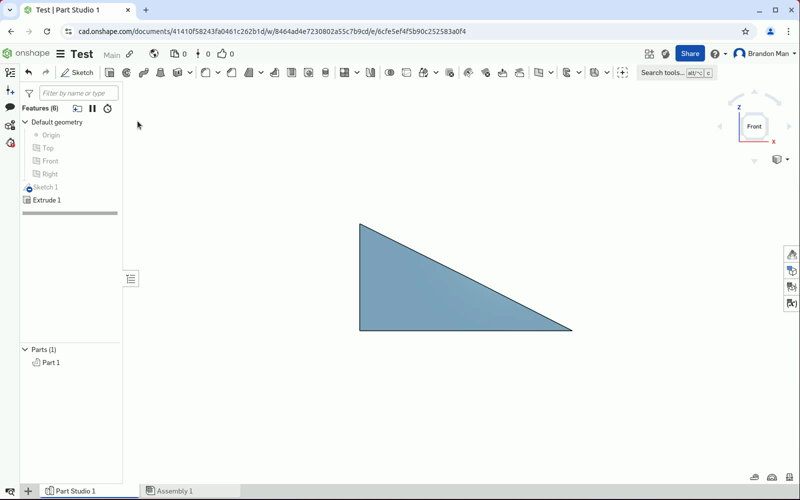
key(shift+h)
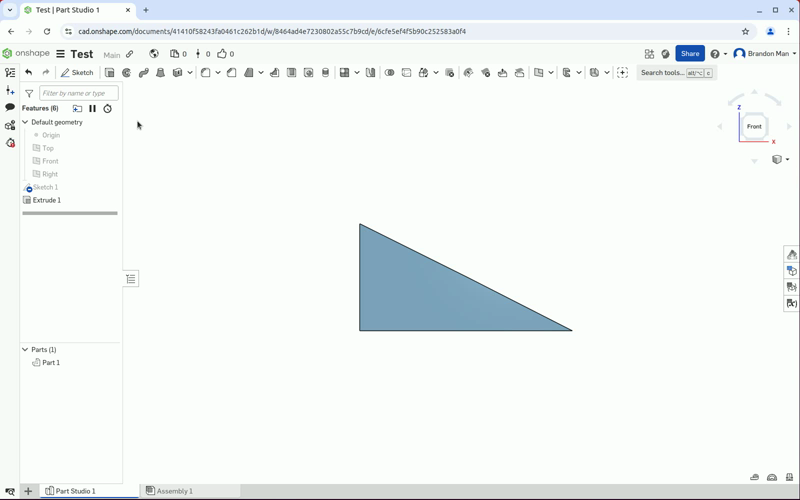
key(shift+h)
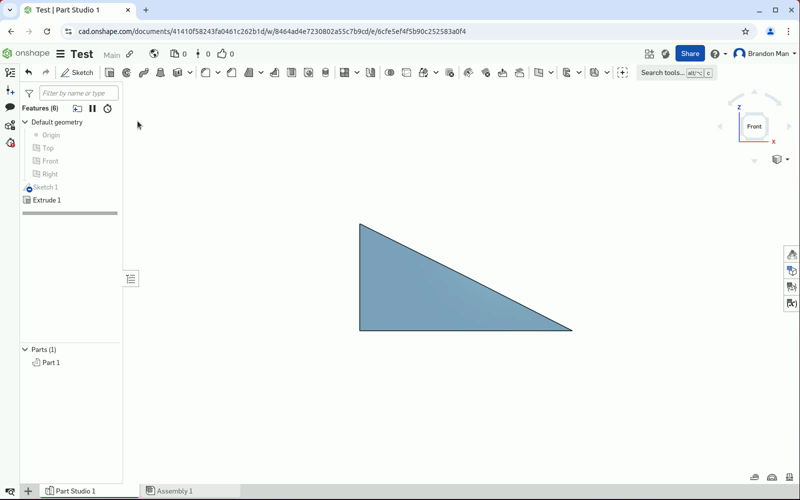
mouse_move(73, 189)
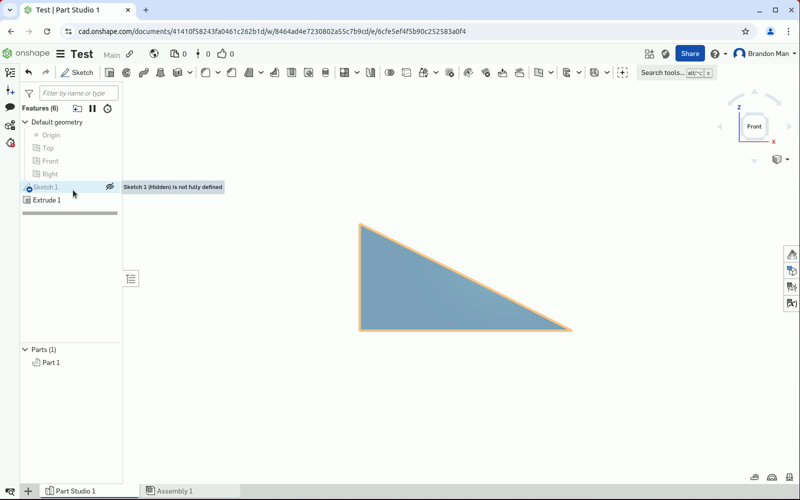
click(73, 189)
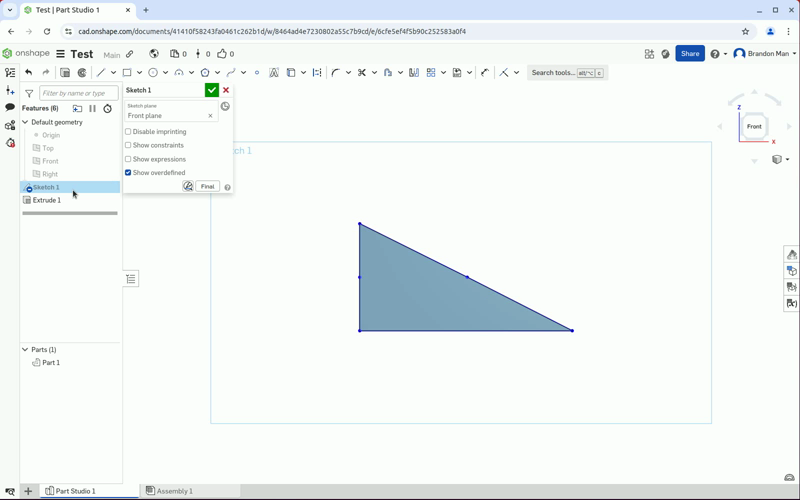
mouse_move(229, 92)
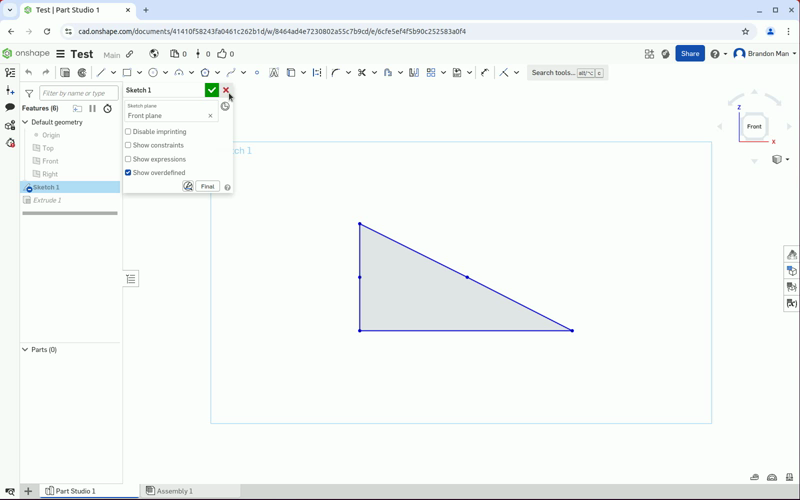
click(229, 92)
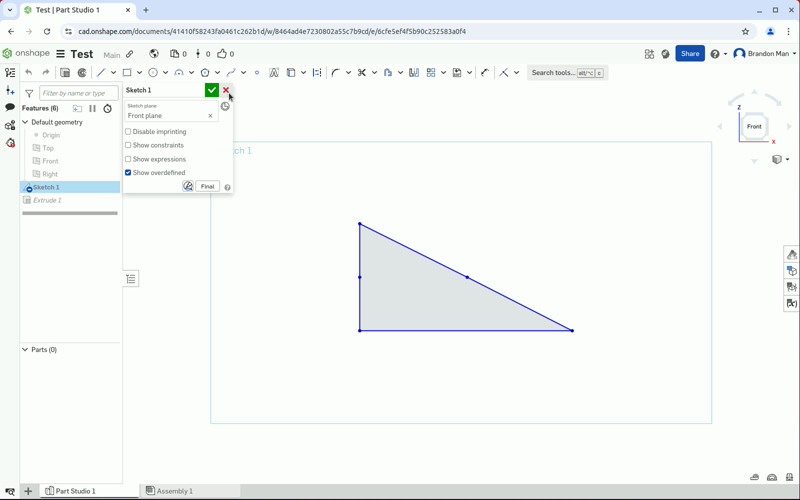
key(shift+s)
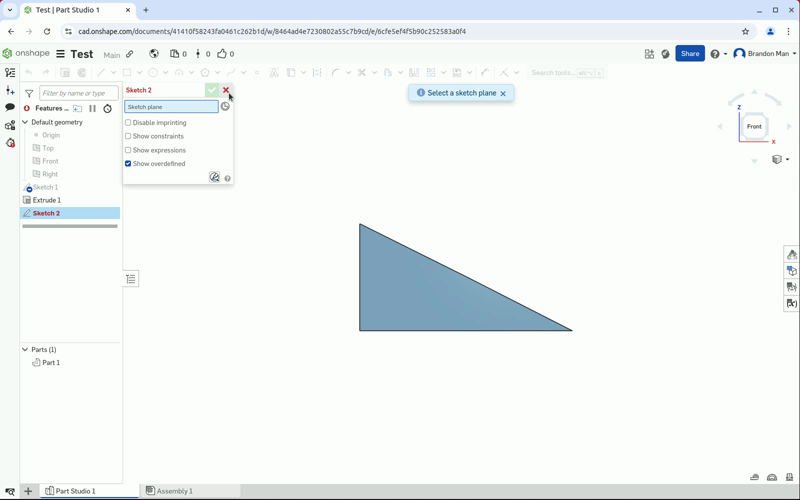
mouse_move(73, 163)
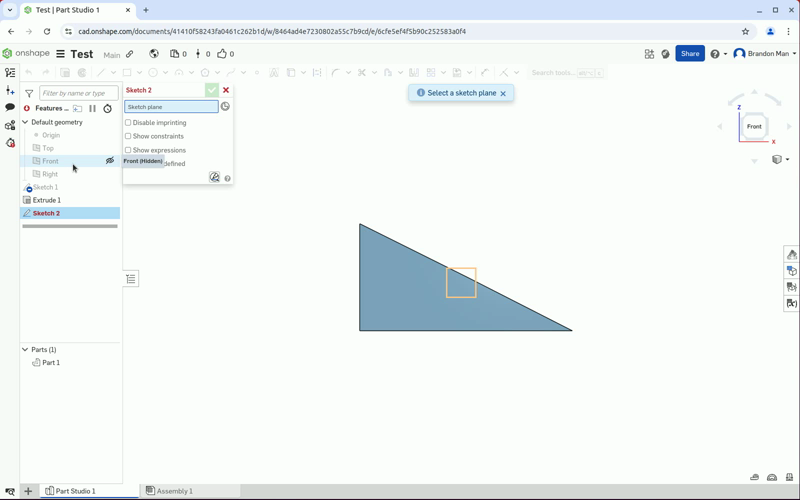
click(73, 163)
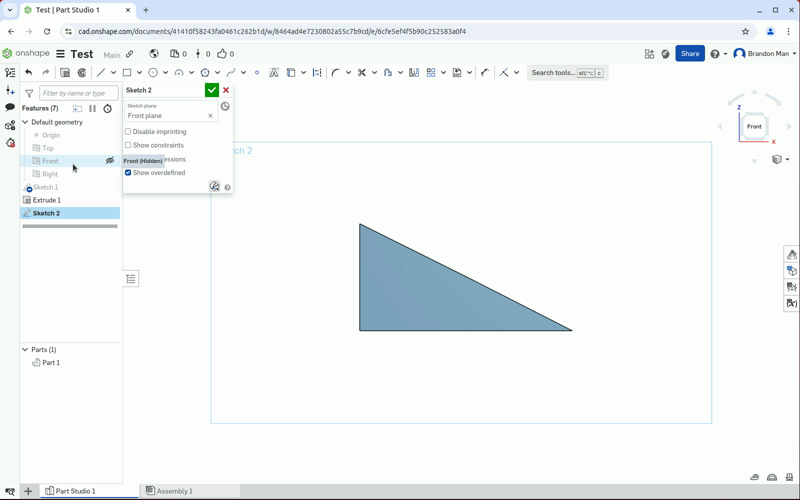
mouse_move(73, 352)
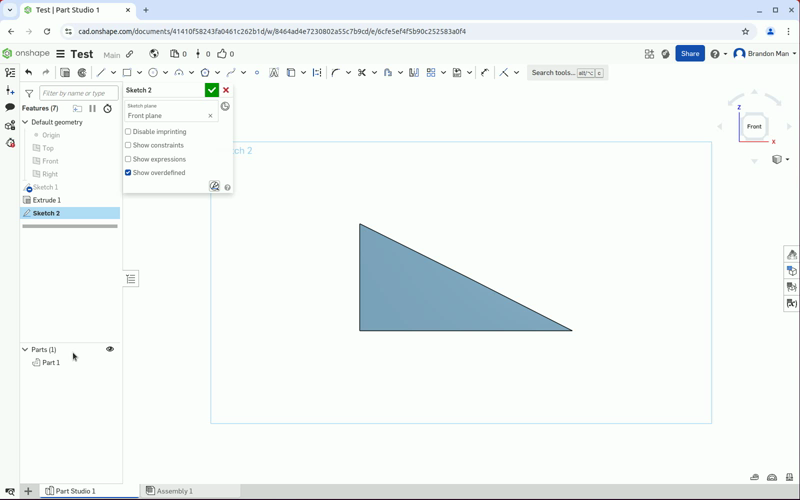
key(y)
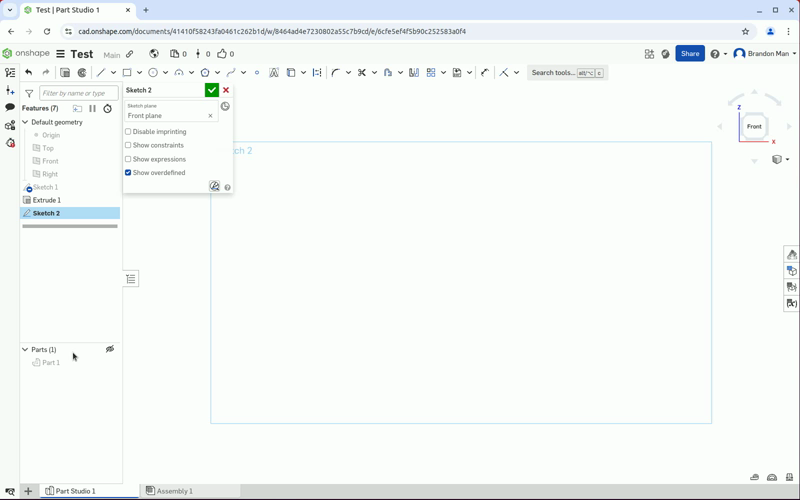
key(l)
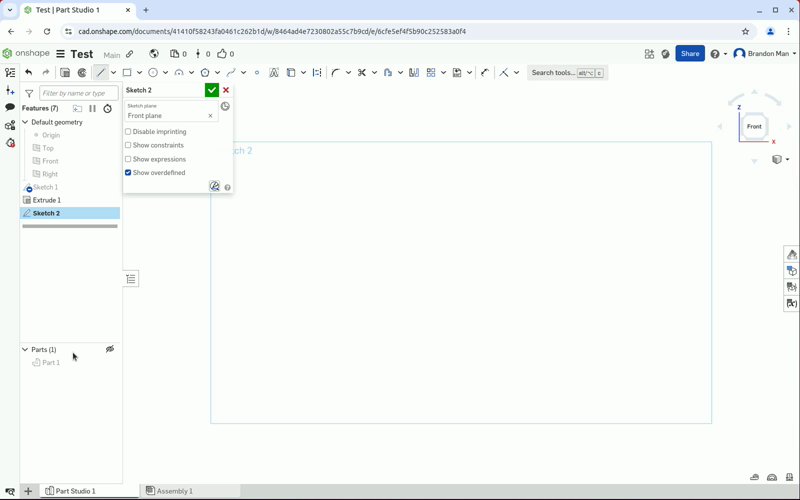
key_down(shift)
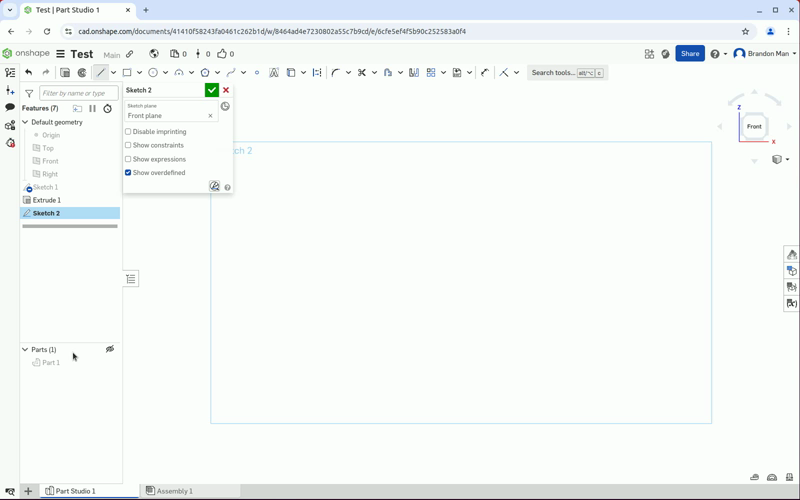
mouse_move(466, 276)
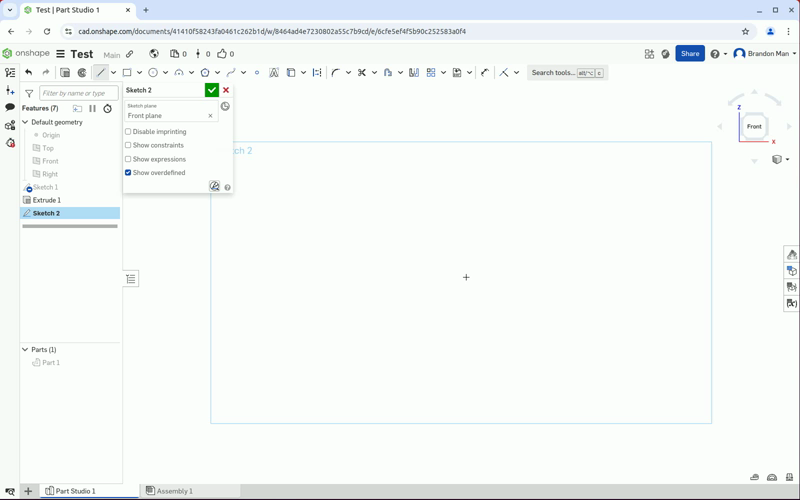
click(466, 276)
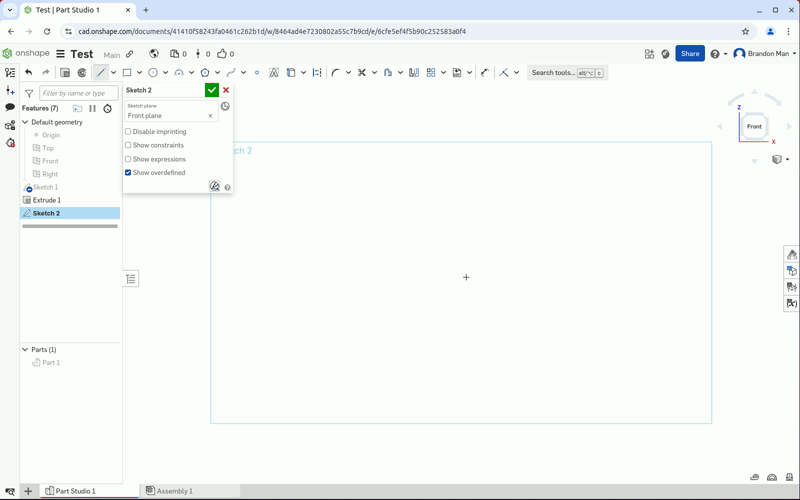
key_up(shift)
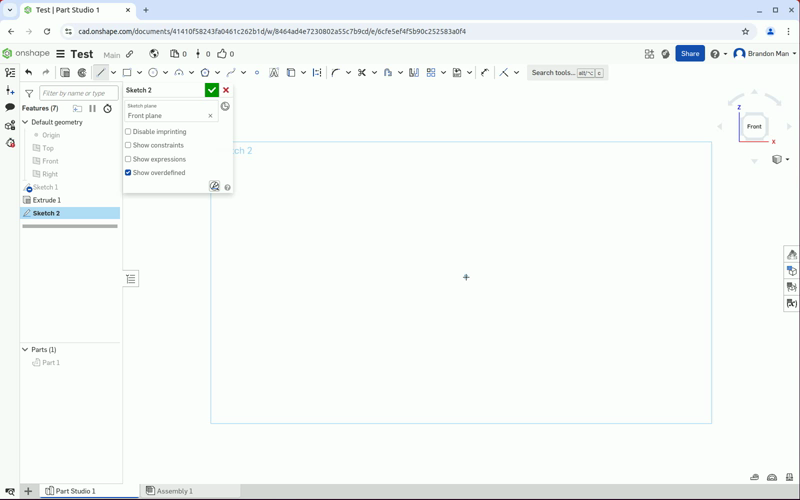
key_down(shift)
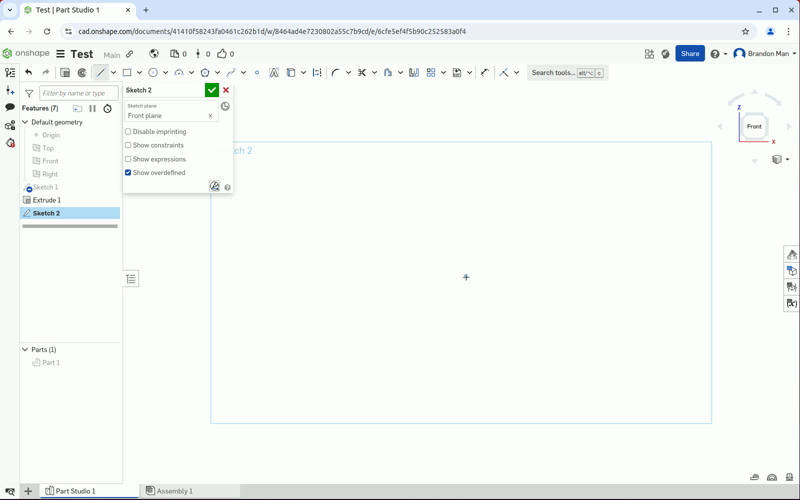
mouse_move(573, 330)
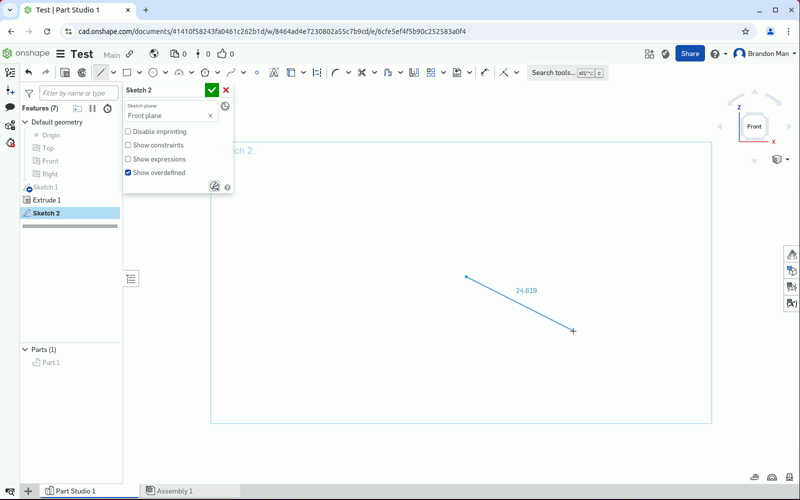
click(573, 330)
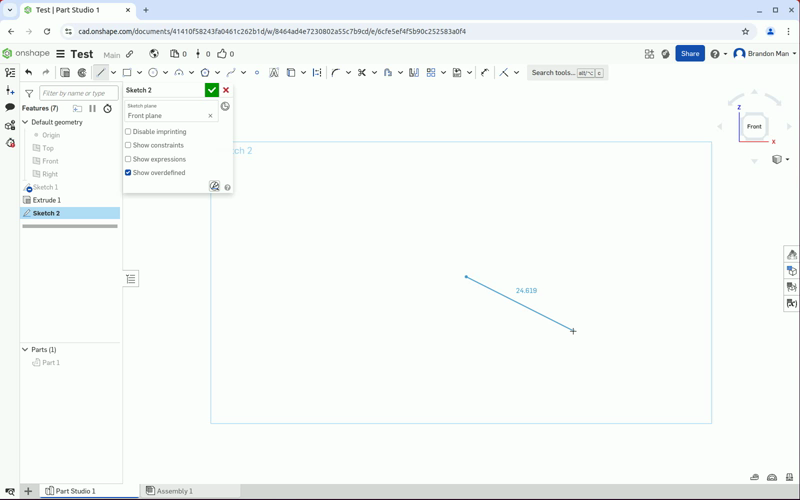
key_up(shift)
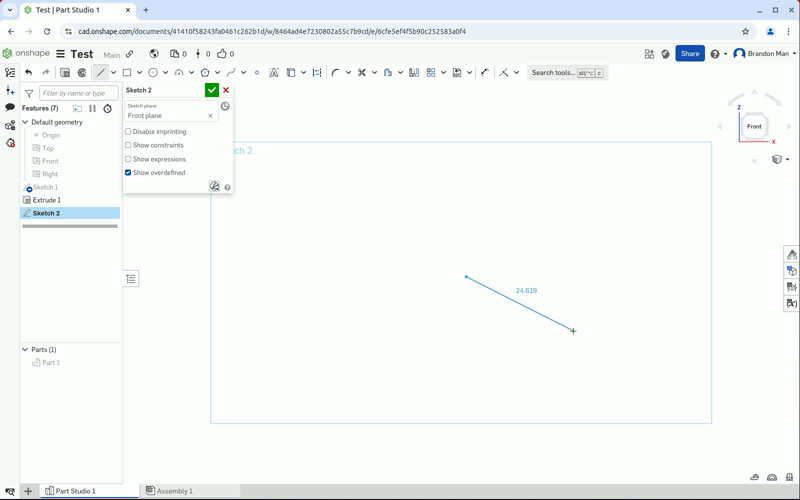
key_down(shift)
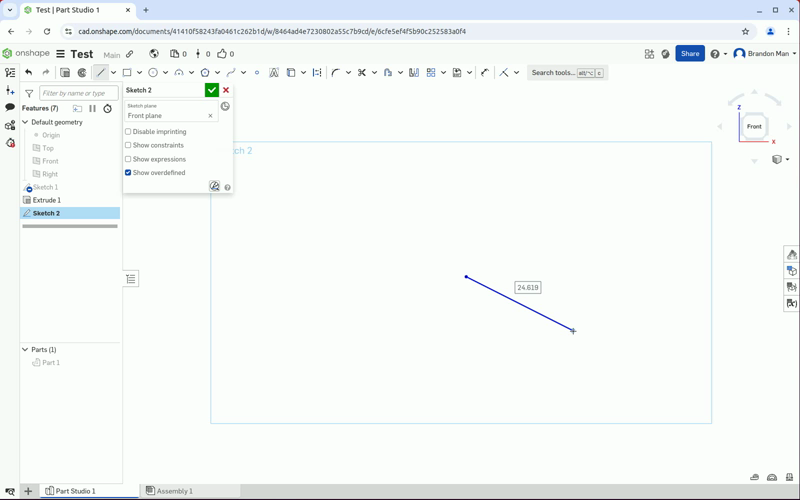
mouse_move(589, 330)
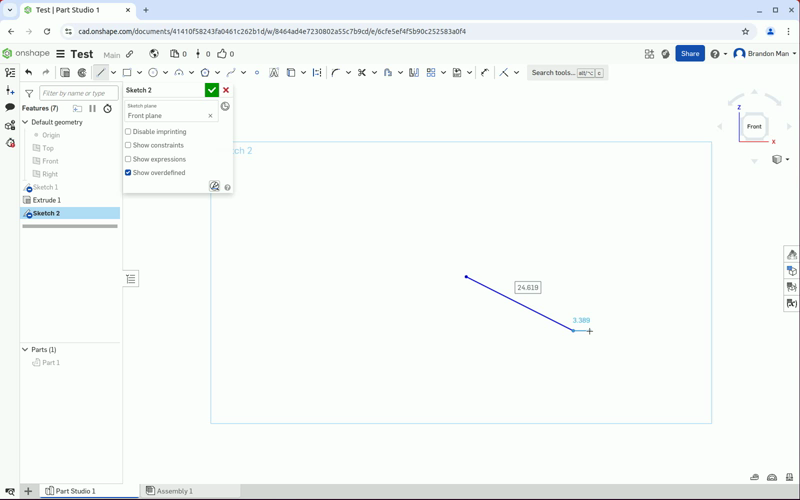
mouse_move(573, 277)
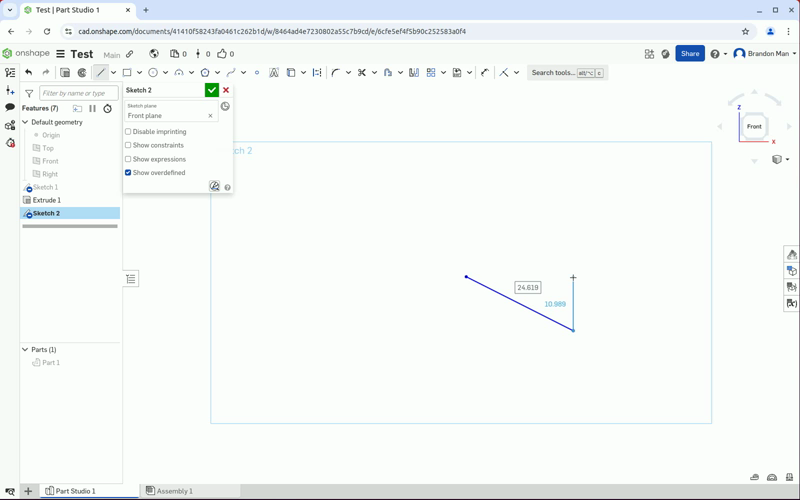
click(573, 277)
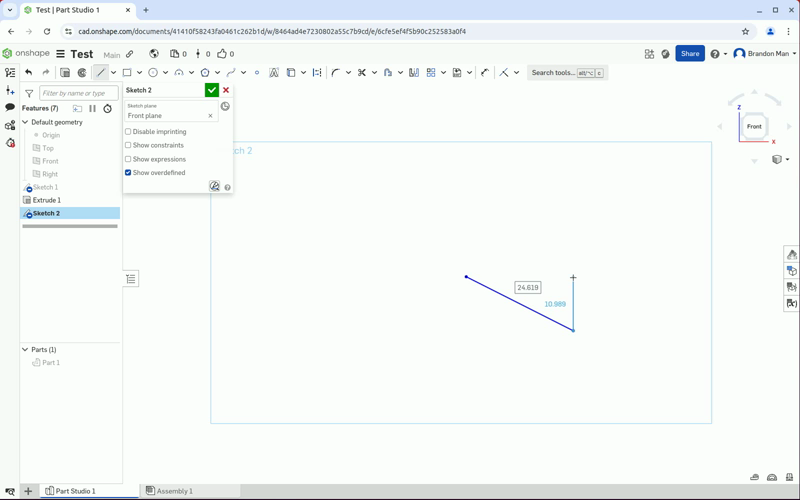
key_up(shift)
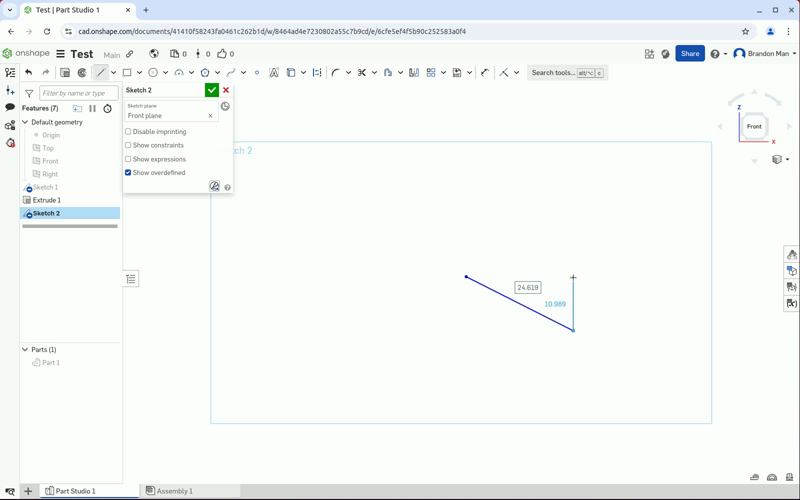
key_down(shift)
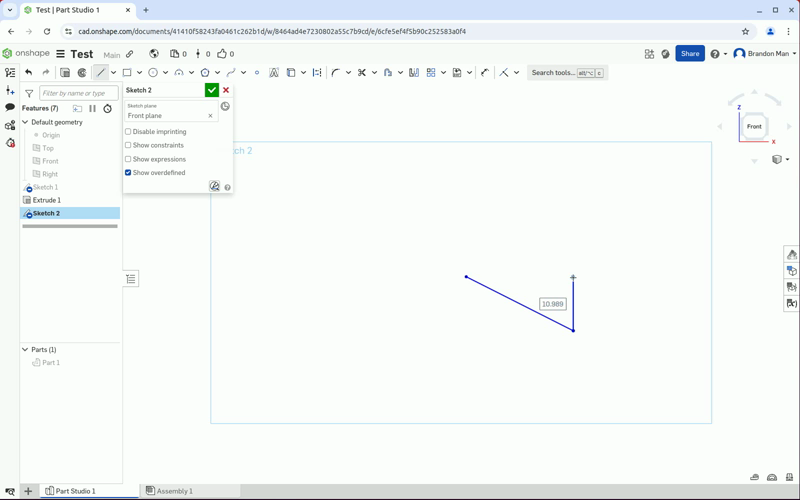
mouse_move(466, 276)
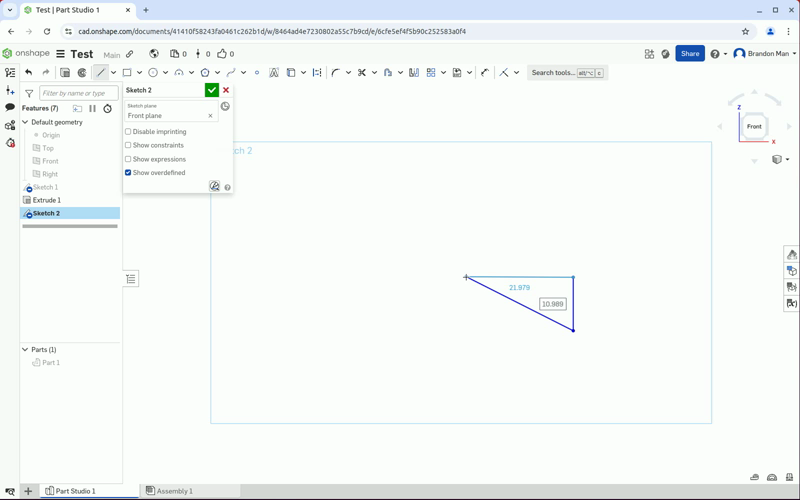
key_up(shift)
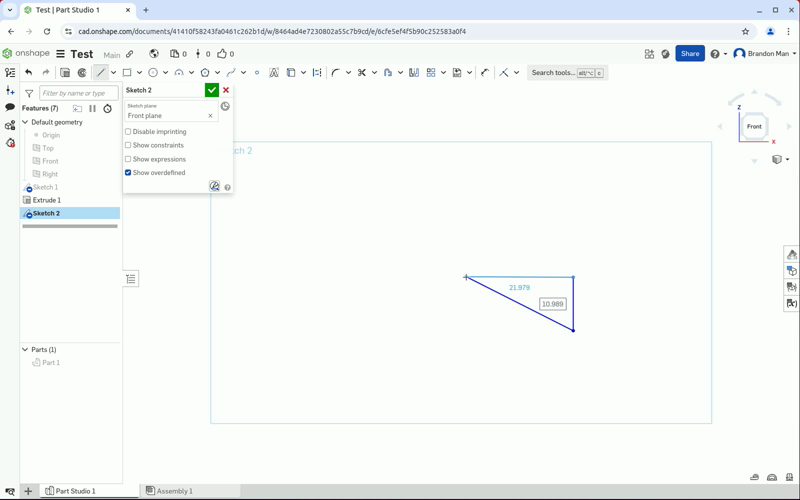
click(466, 276)
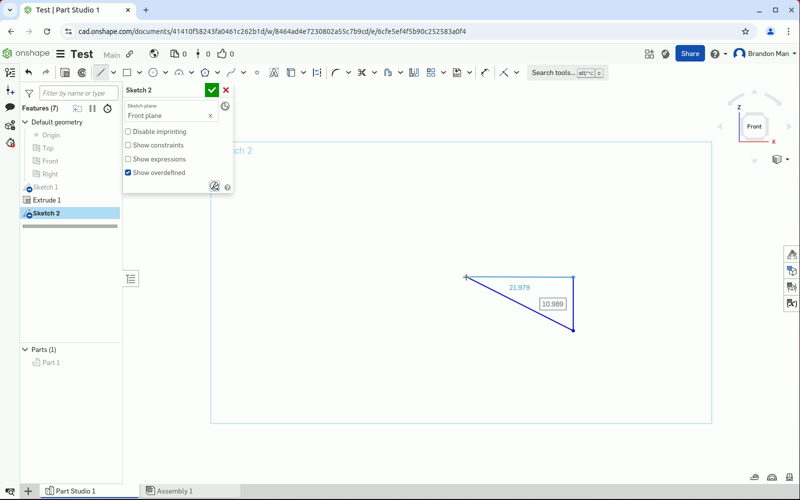
key(esc)
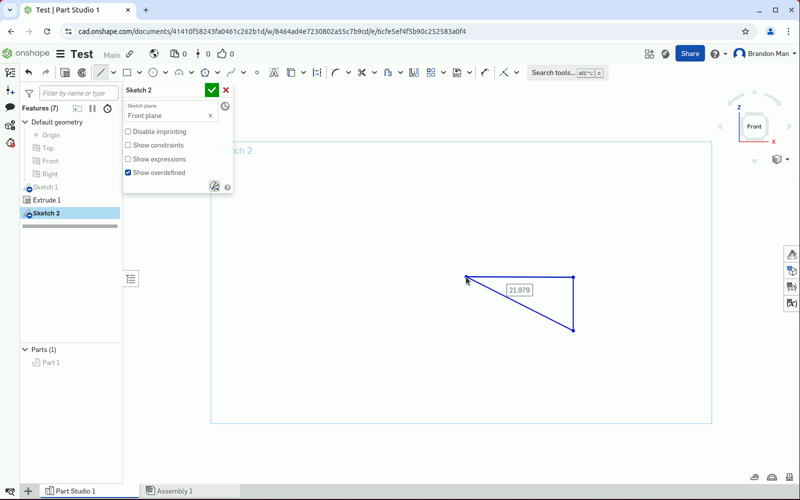
mouse_move(547, 294)
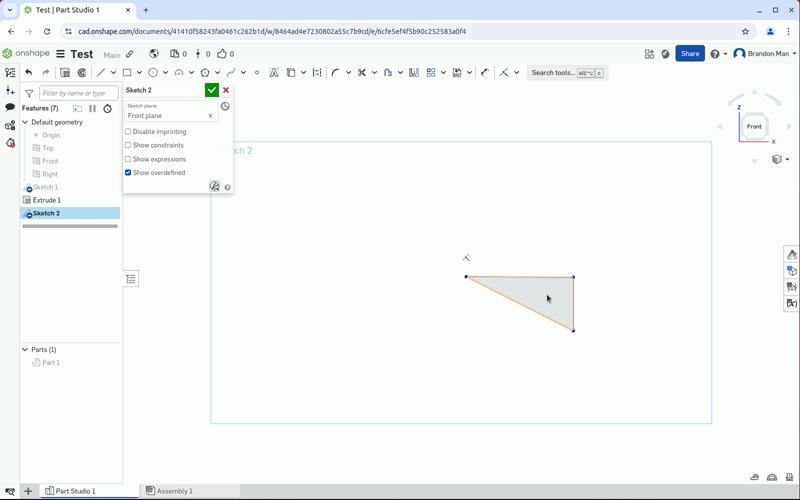
click(547, 294)
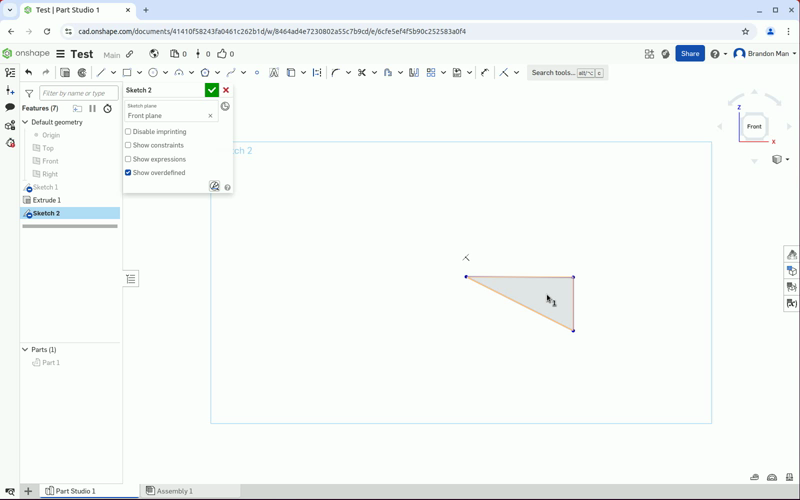
mouse_move(73, 352)
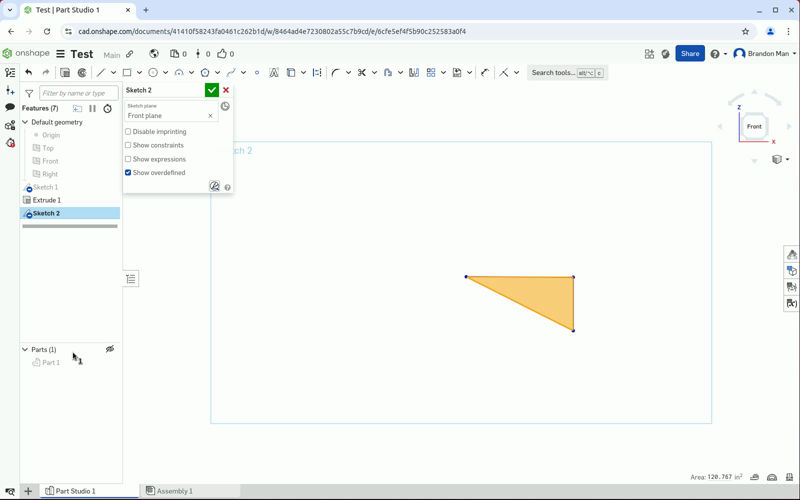
key(shift+y)
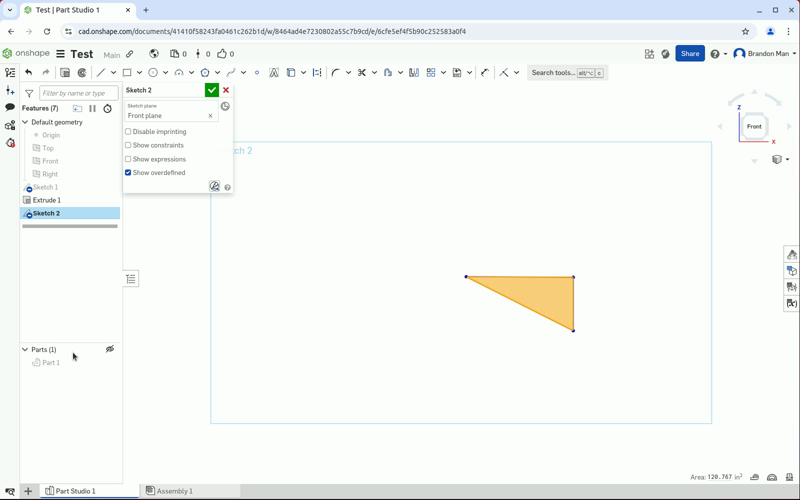
key(shift+e)
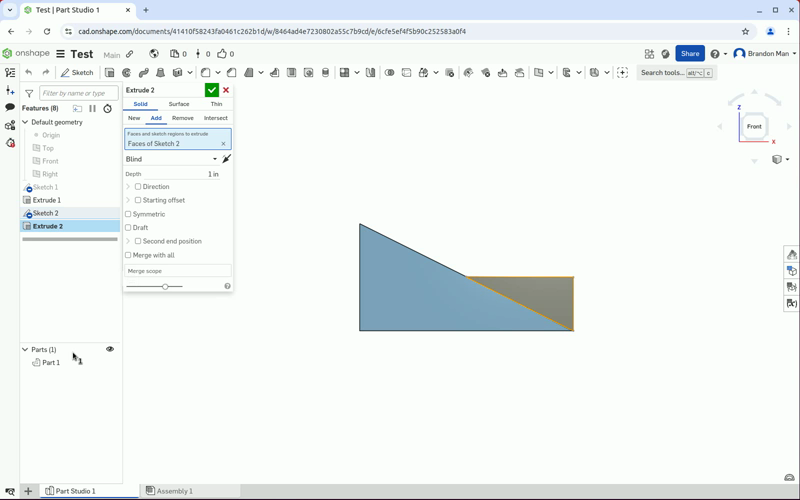
mouse_move(143, 106)
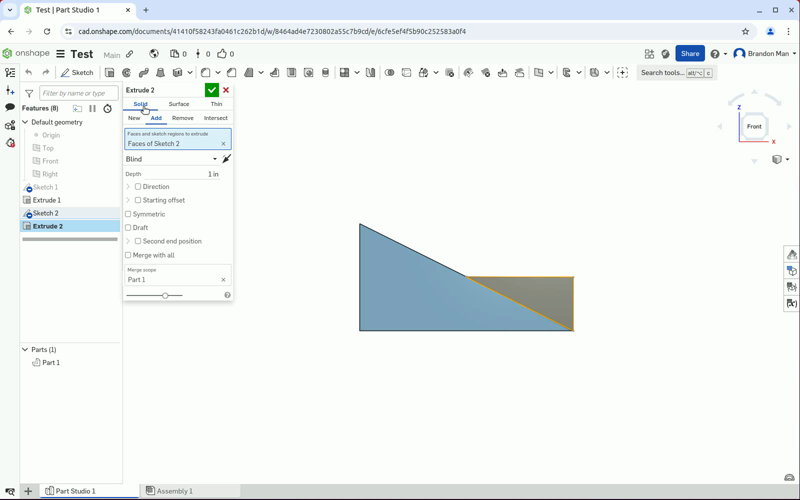
click(143, 106)
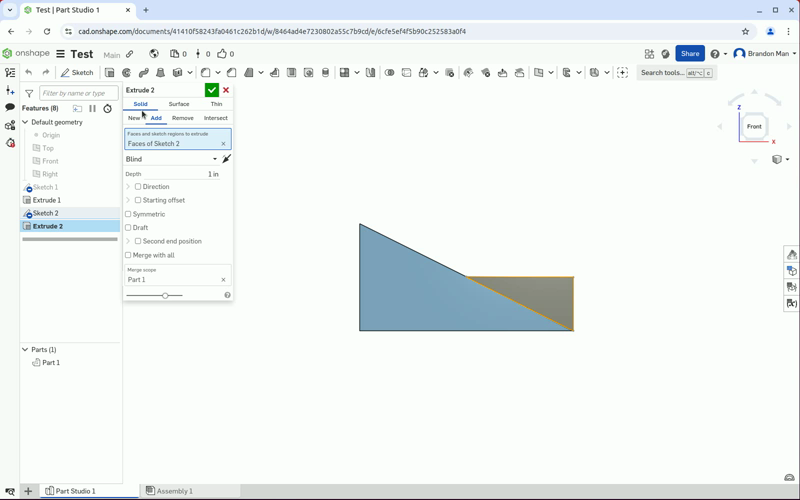
mouse_move(137, 120)
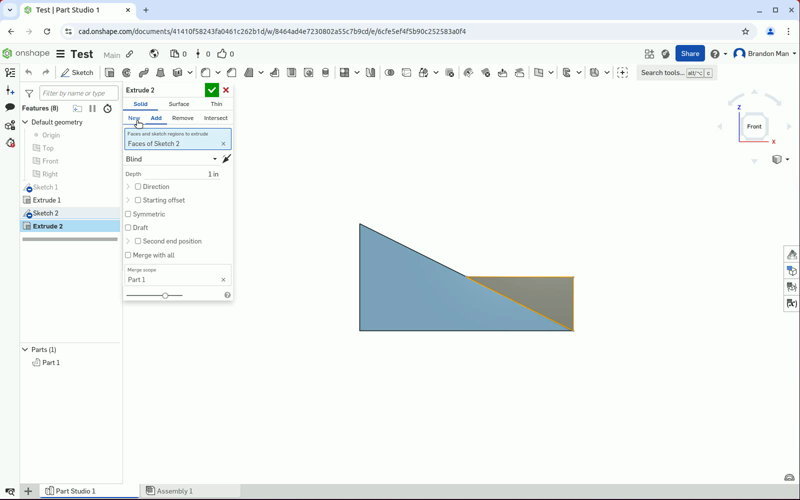
click(137, 120)
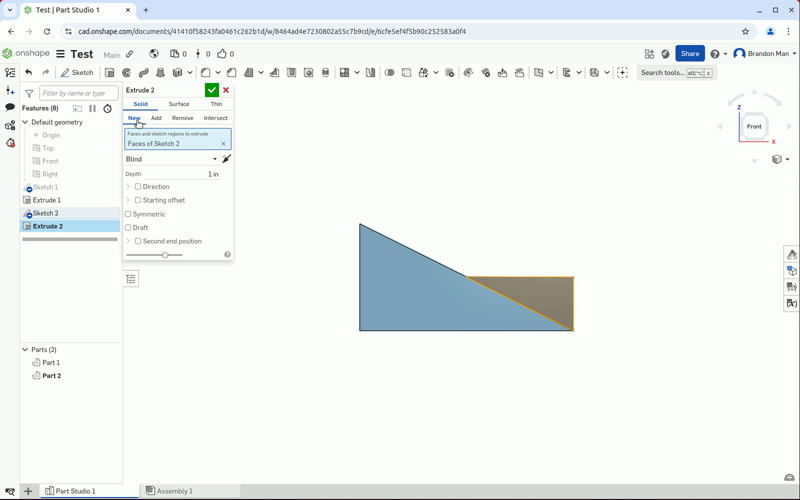
key(tab, 4)
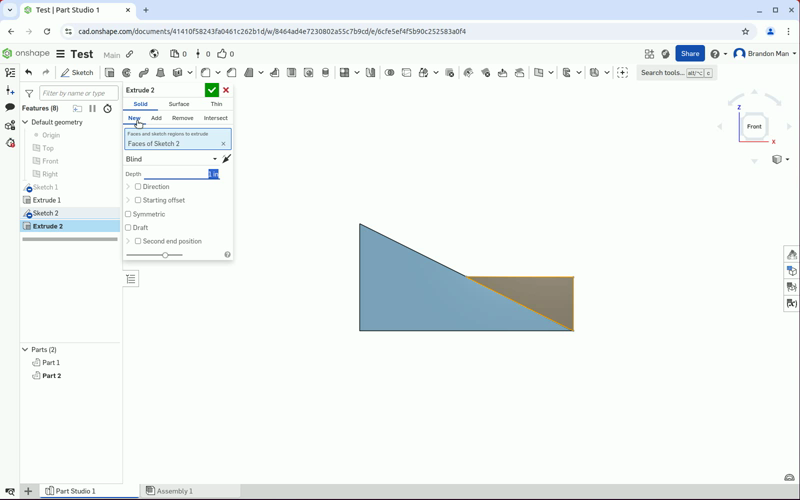
text(6.499)
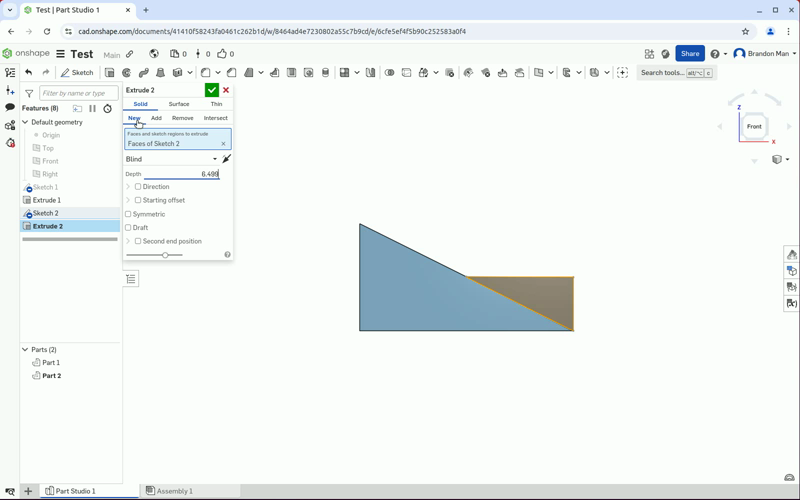
key(enter)
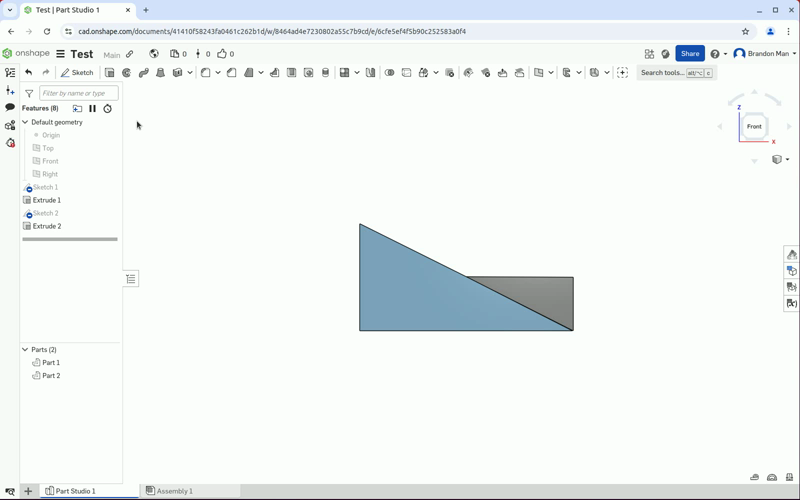
key(shift+h)
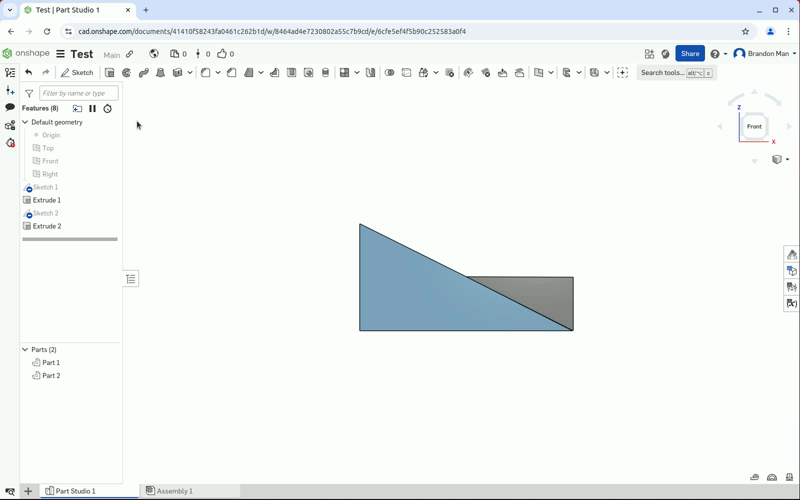
key(shift+h)
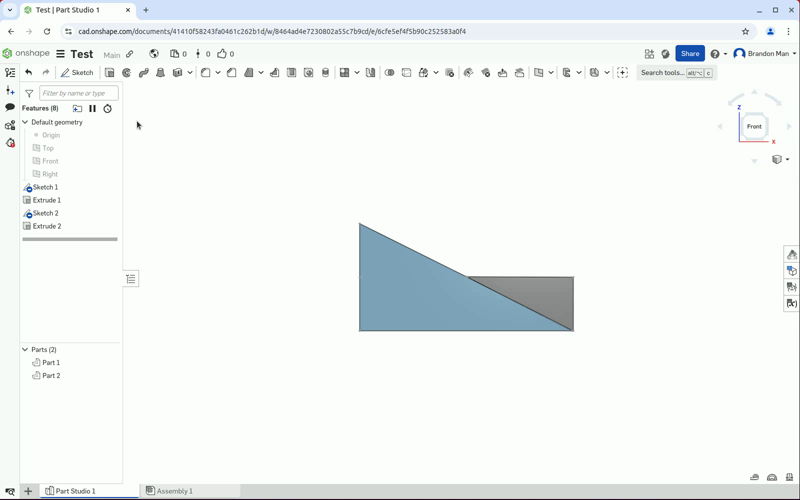
key(shift+7)
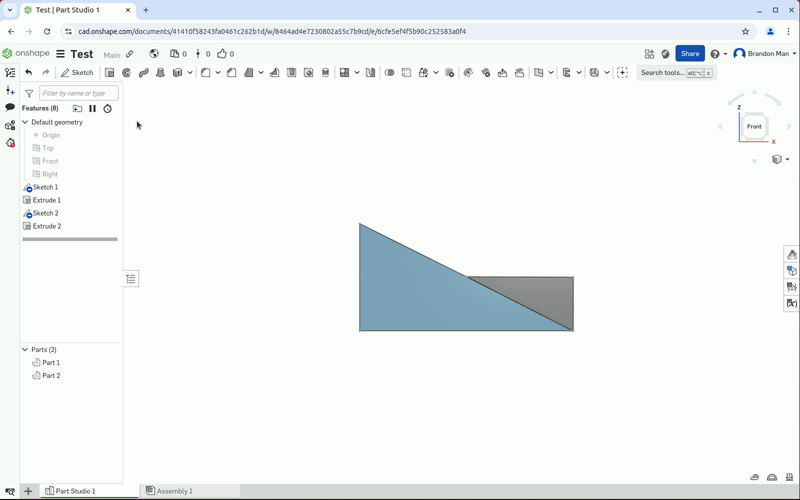
key(left, 2)
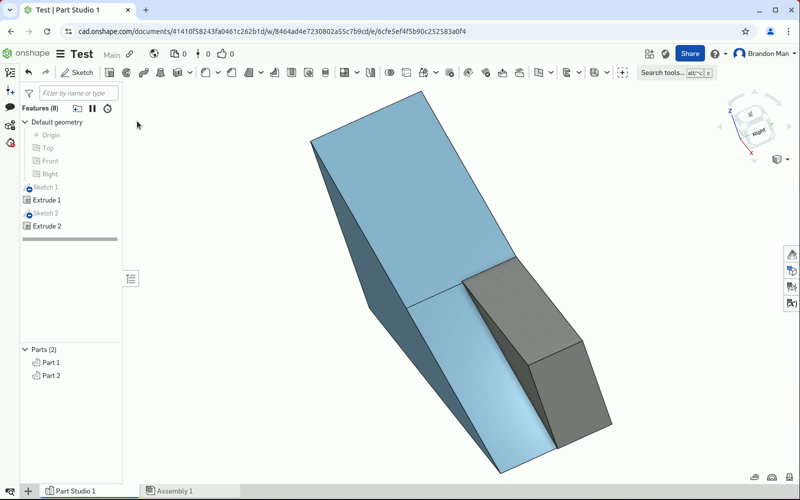
key(down, 2)
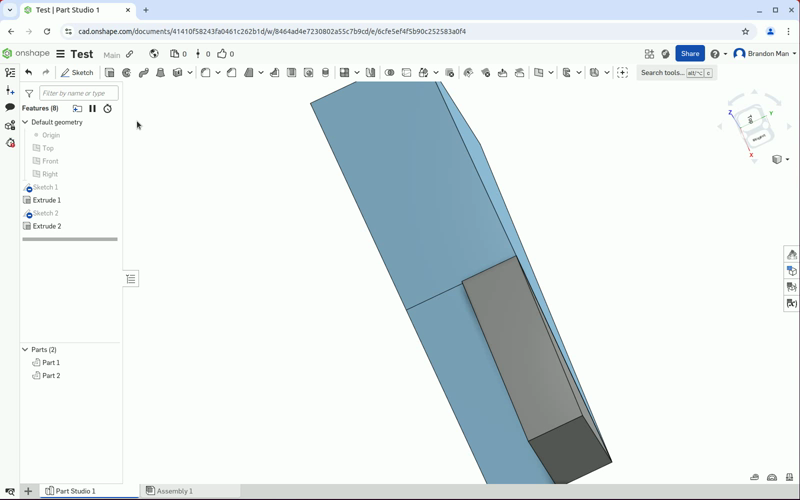
key(up, 2)
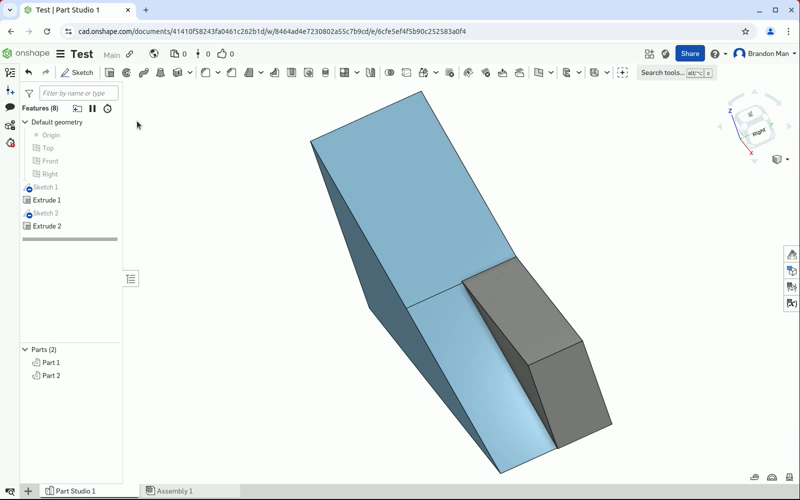
key(right, 2)
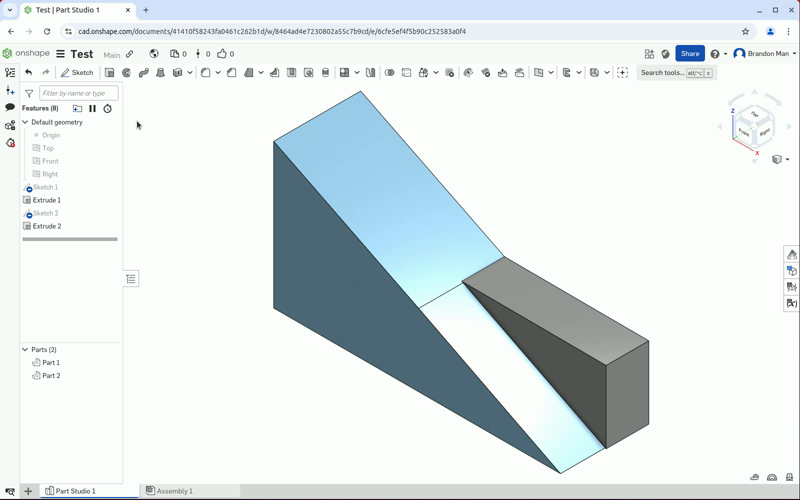
mouse_move(73, 189)
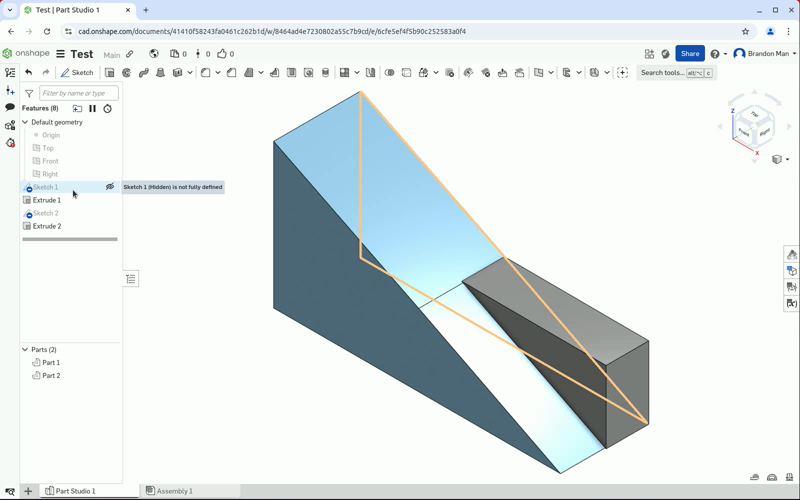
click(73, 189)